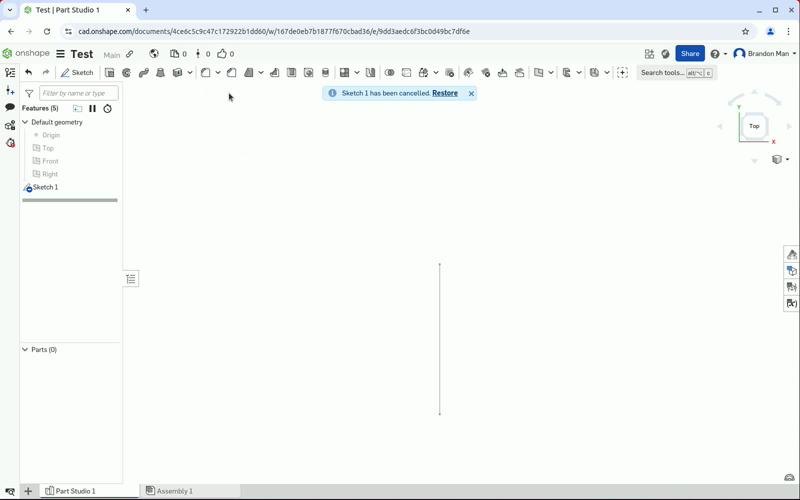
key(shift+h)
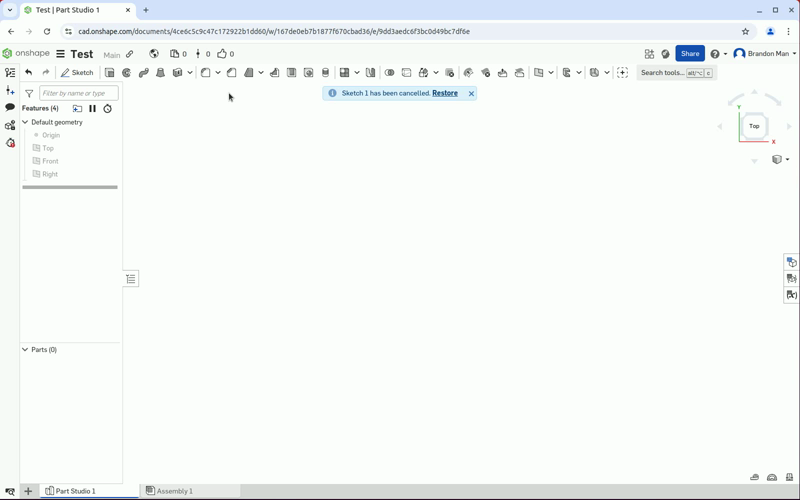
mouse_move(73, 352)
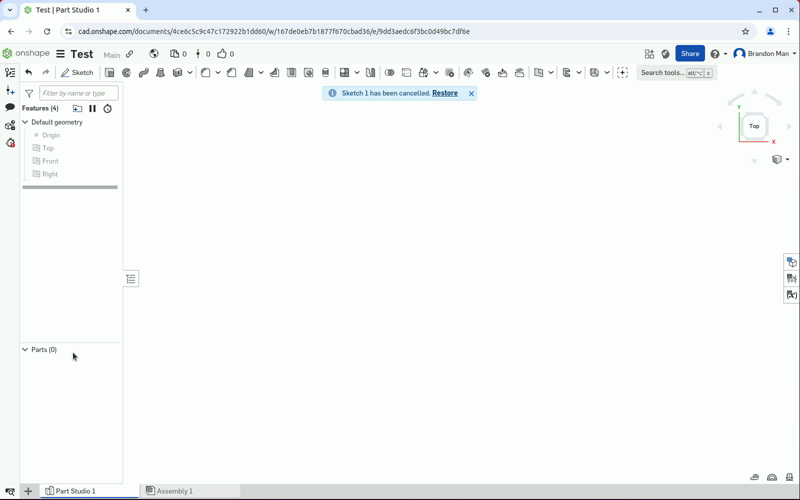
key(y)
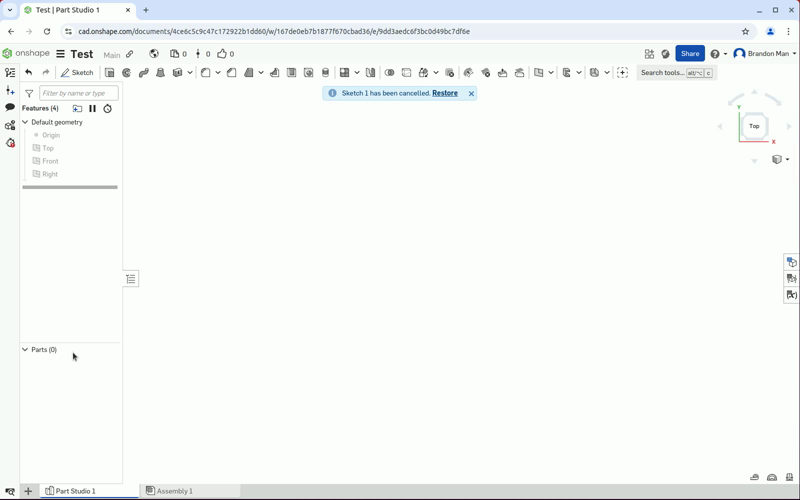
key(shift+p)
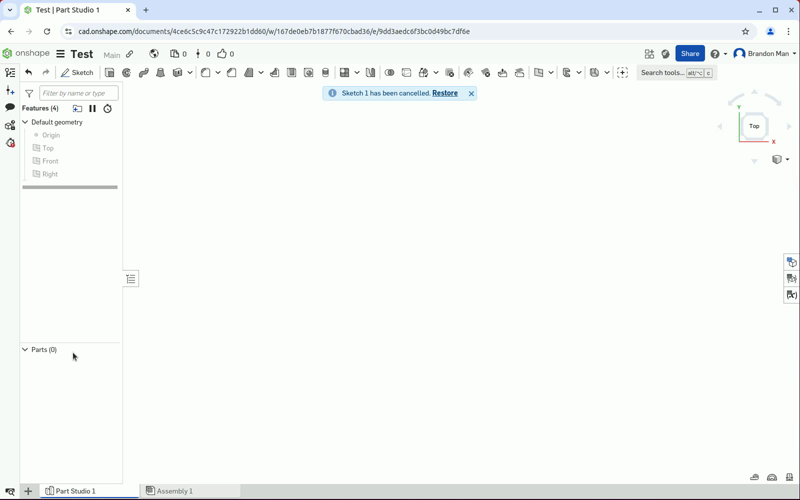
key(space)
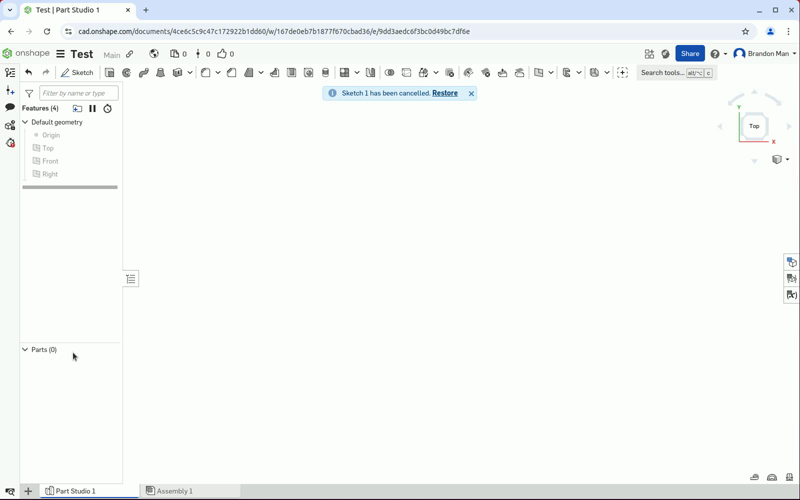
key_down(shift)
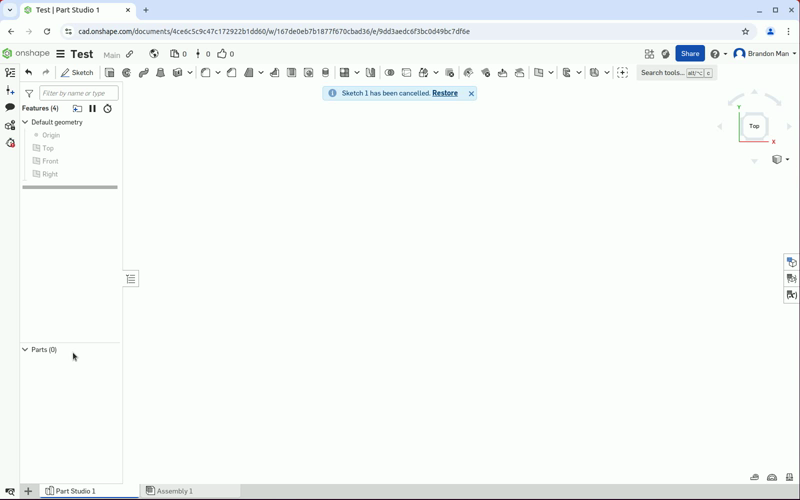
key(up)
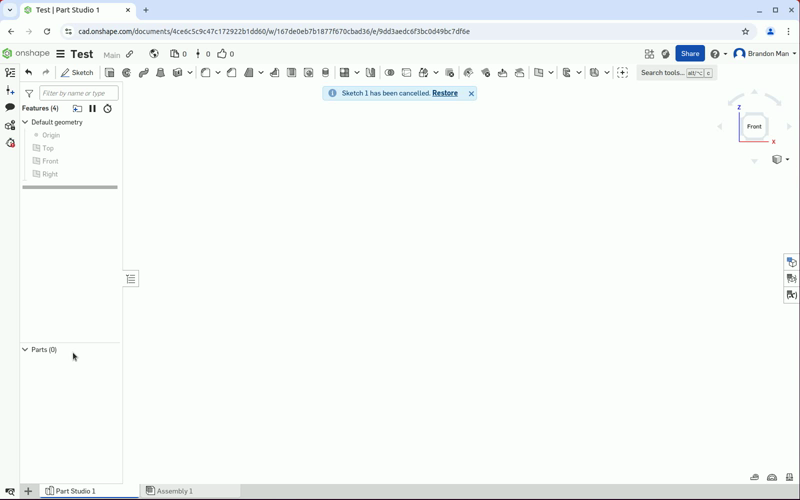
key_up(shift)
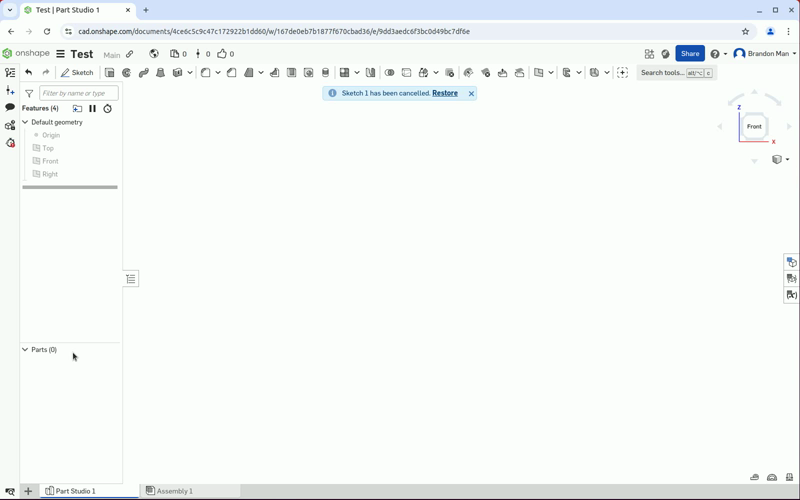
mouse_move(73, 352)
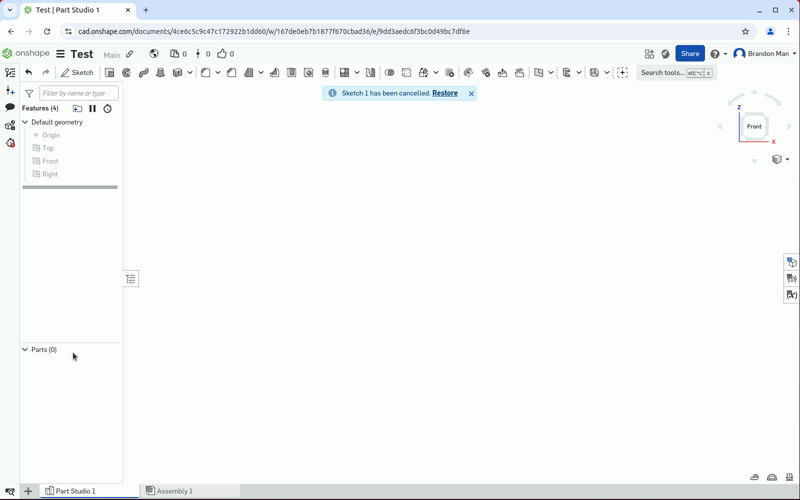
key(shift+y)
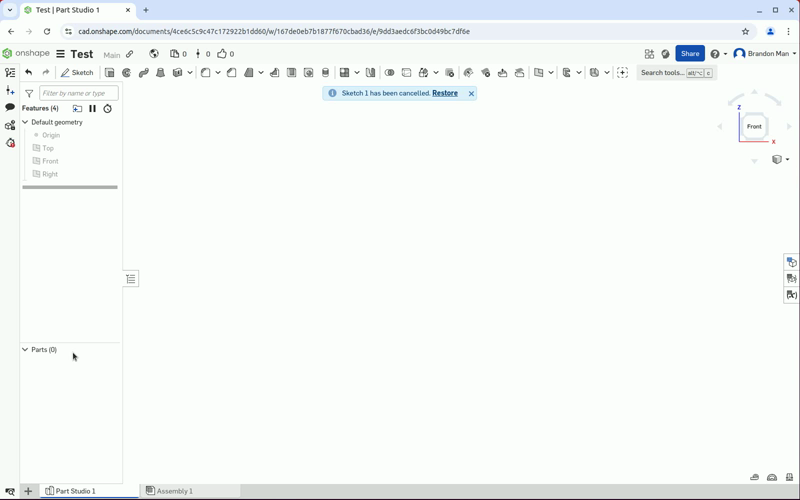
key(shift+s)
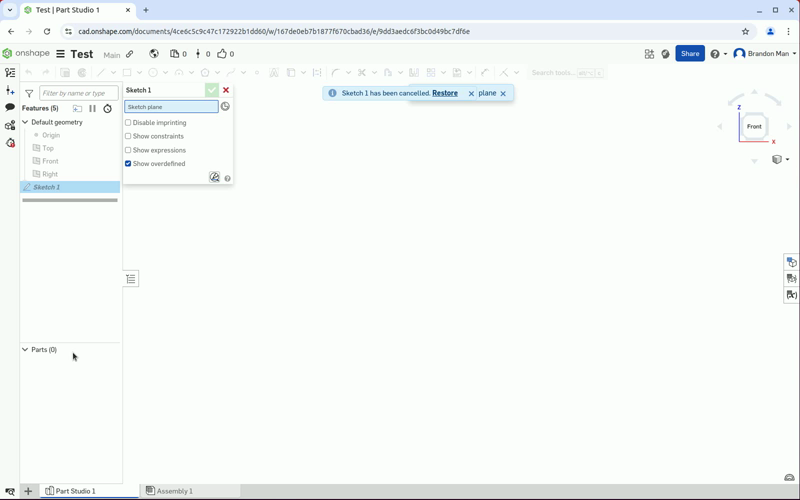
mouse_move(73, 163)
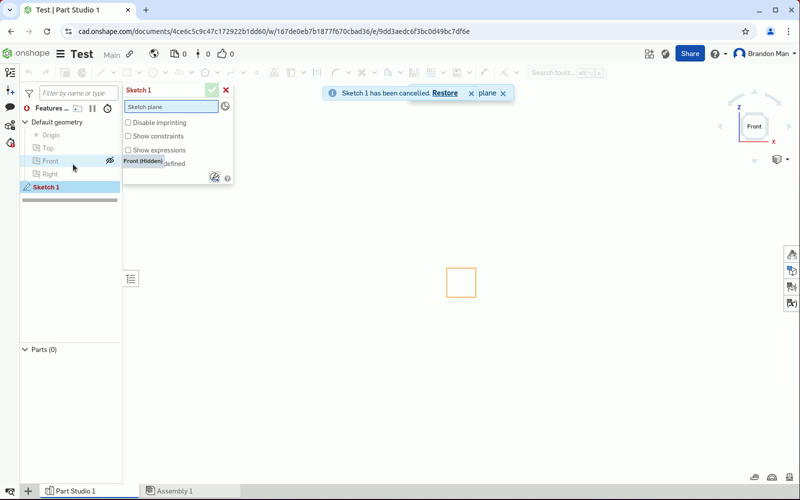
click(73, 163)
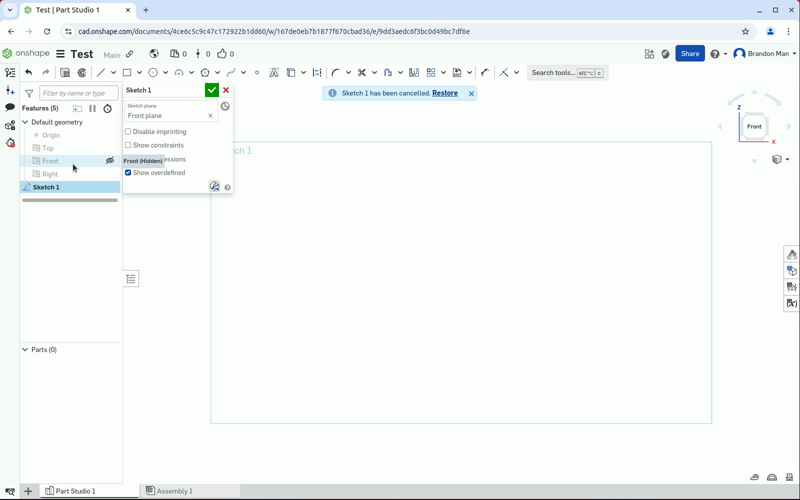
mouse_move(73, 352)
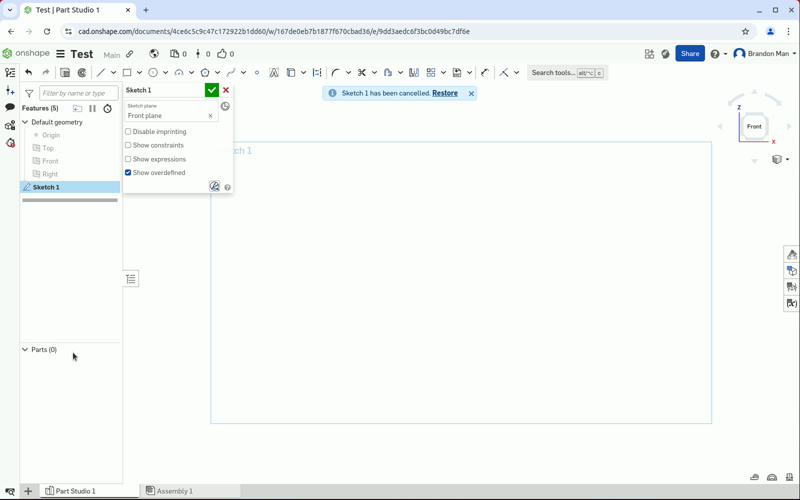
key(y)
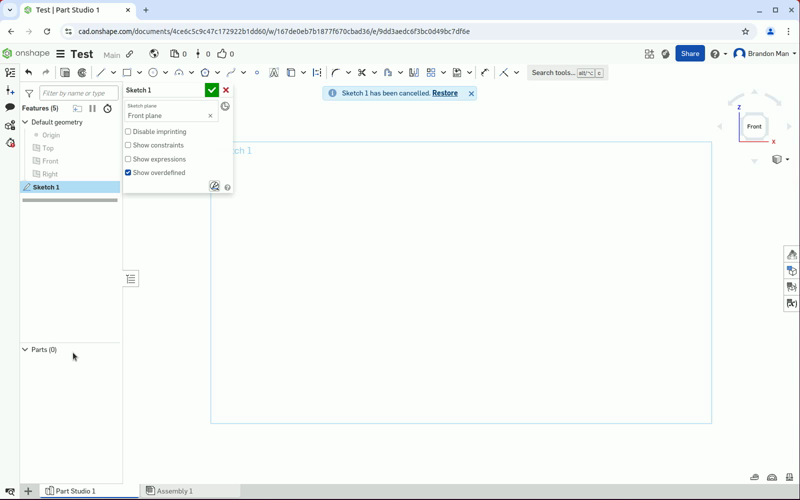
key(l)
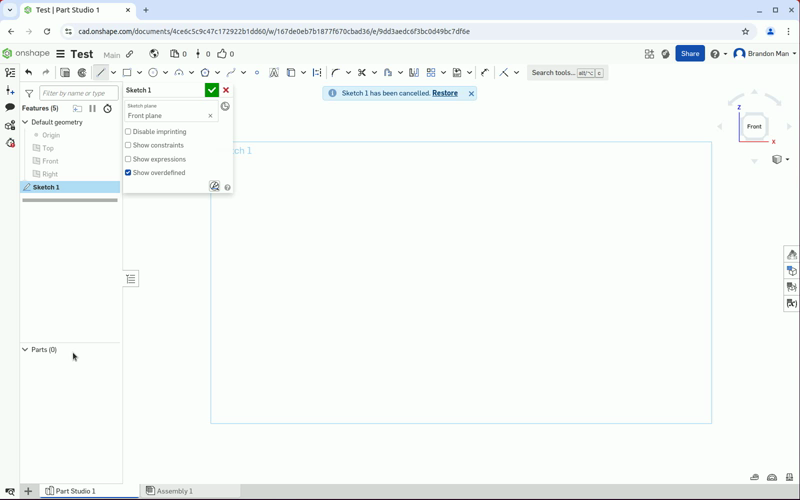
key_down(shift)
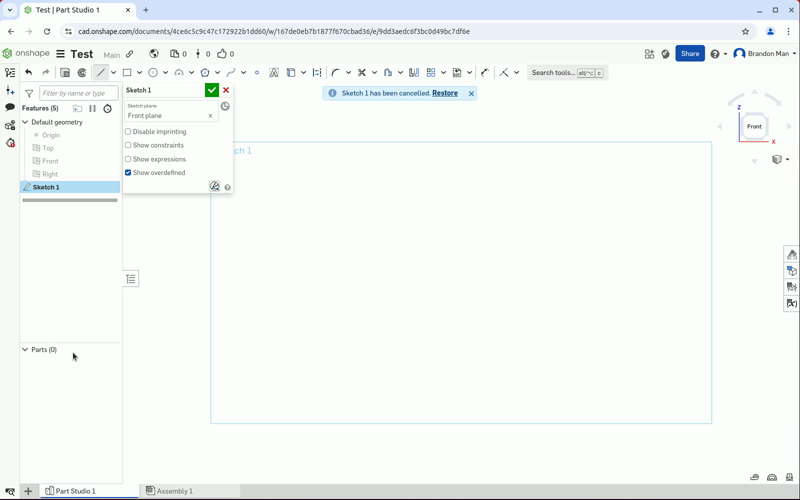
mouse_move(413, 316)
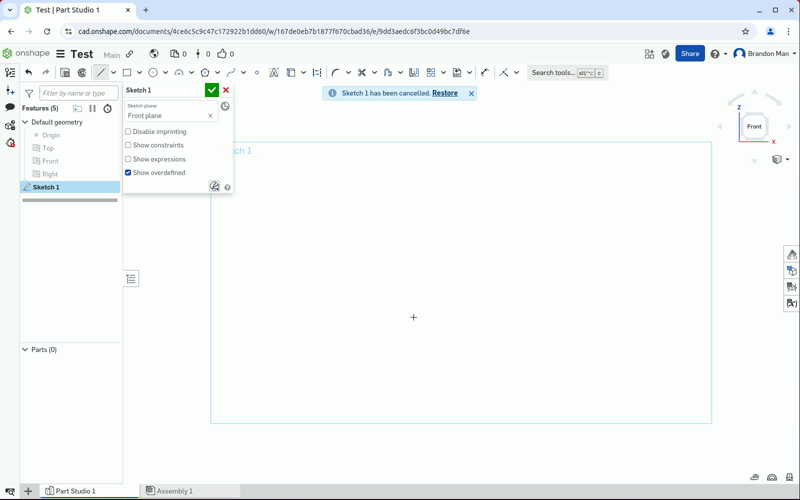
click(413, 316)
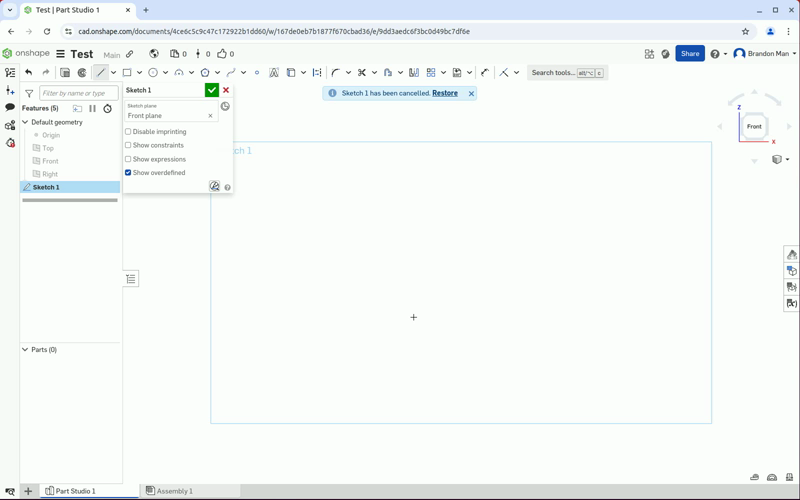
key_up(shift)
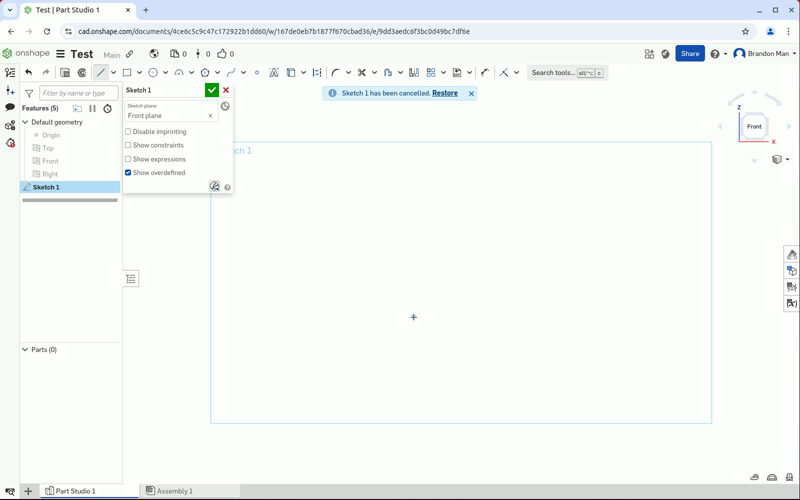
key_down(shift)
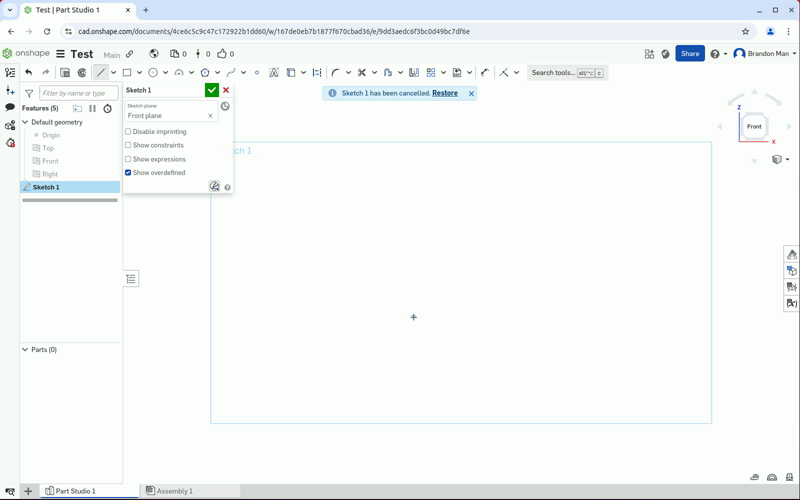
mouse_move(505, 316)
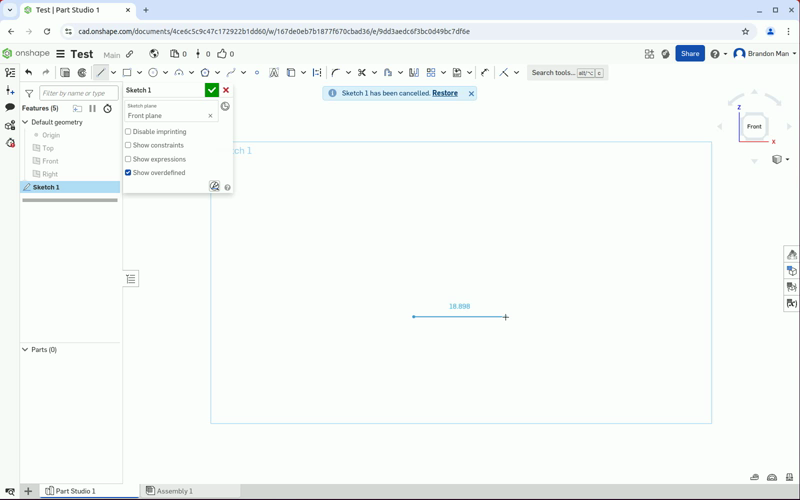
click(505, 316)
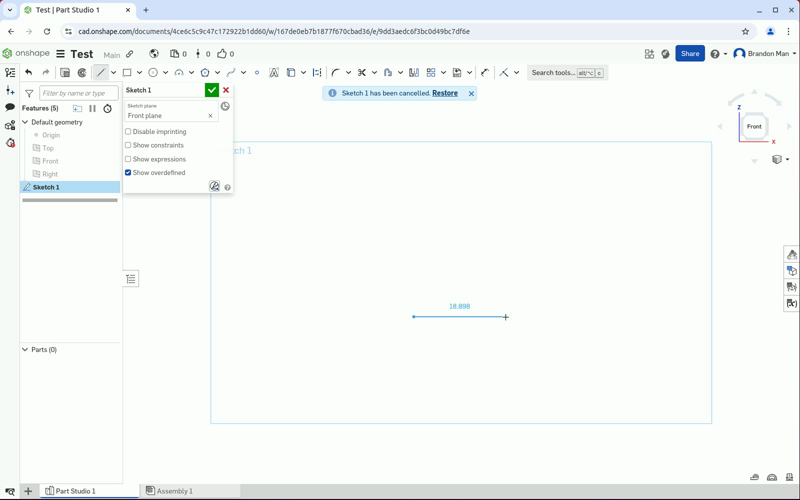
key_up(shift)
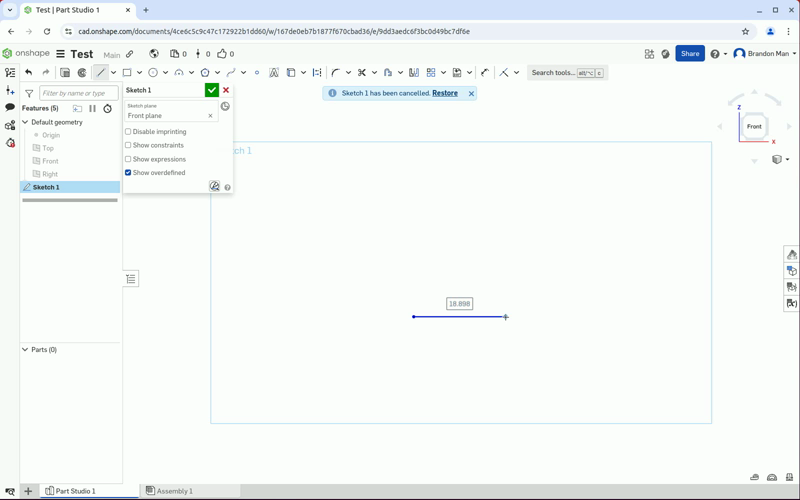
key_down(shift)
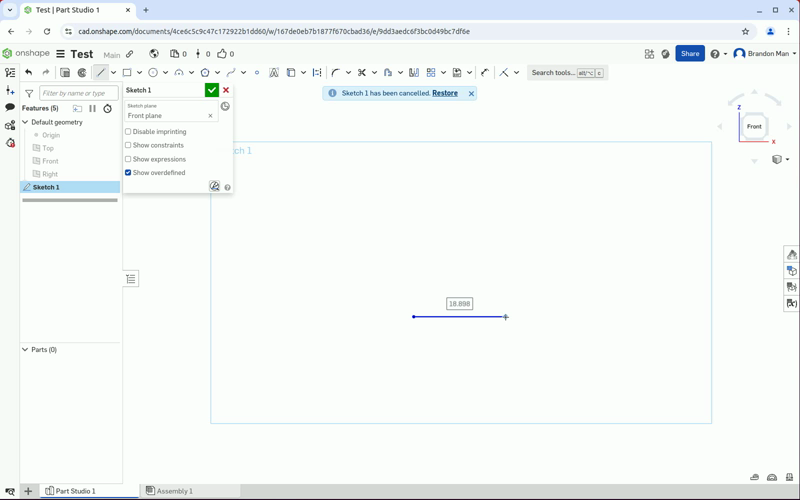
mouse_move(505, 250)
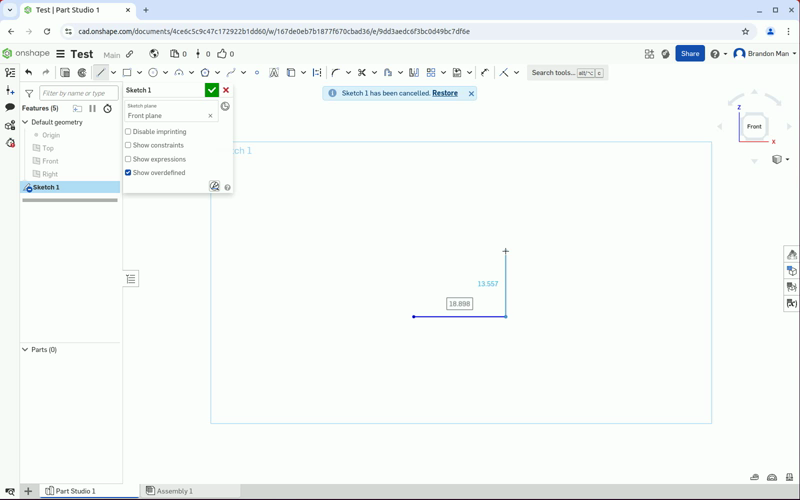
click(505, 250)
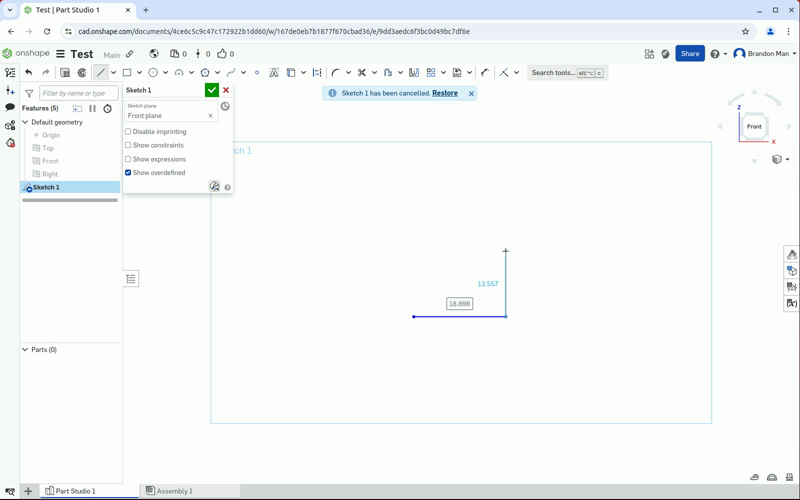
key_up(shift)
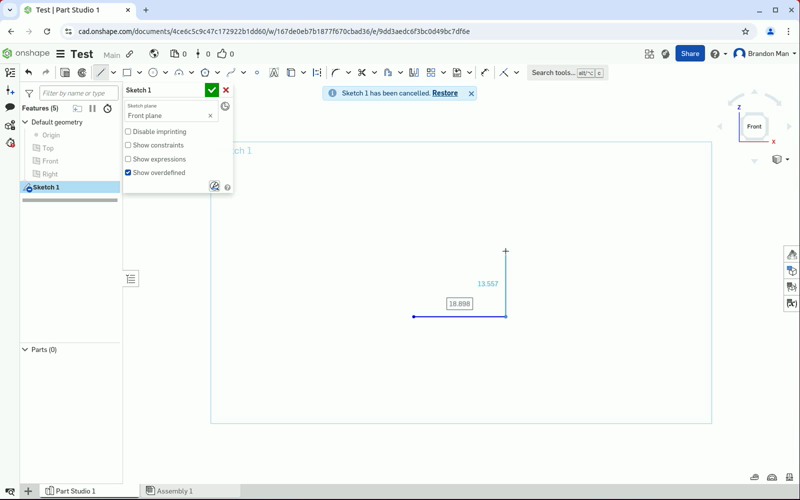
key_down(shift)
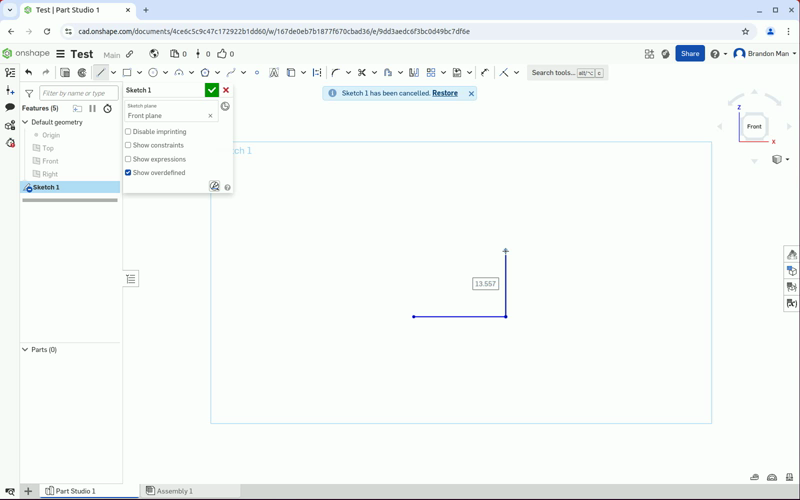
mouse_move(413, 250)
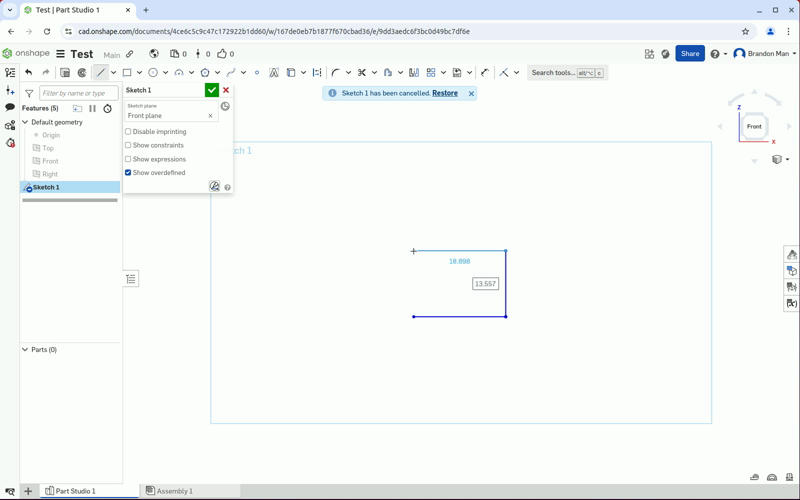
click(413, 250)
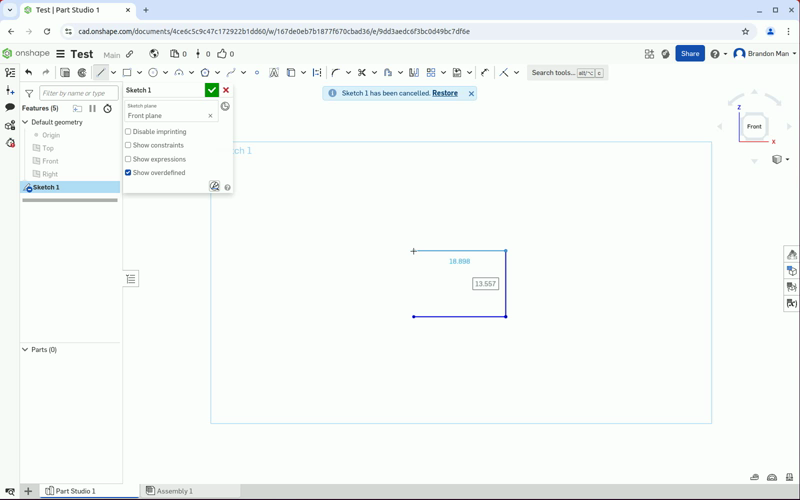
key_up(shift)
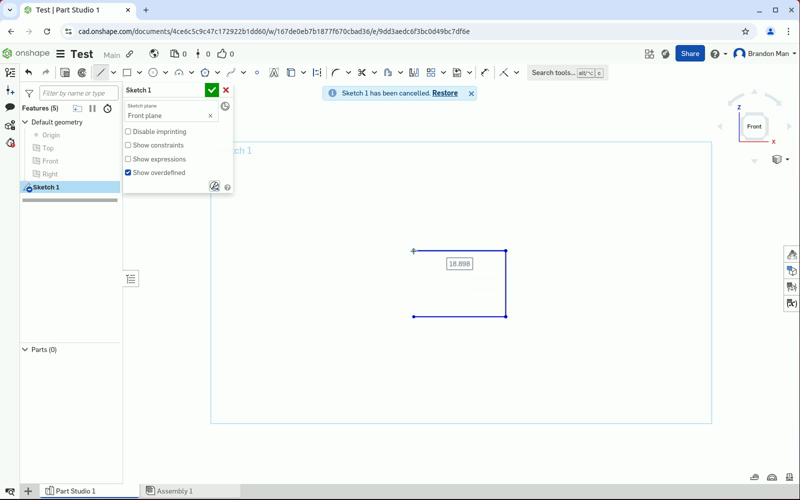
key_down(shift)
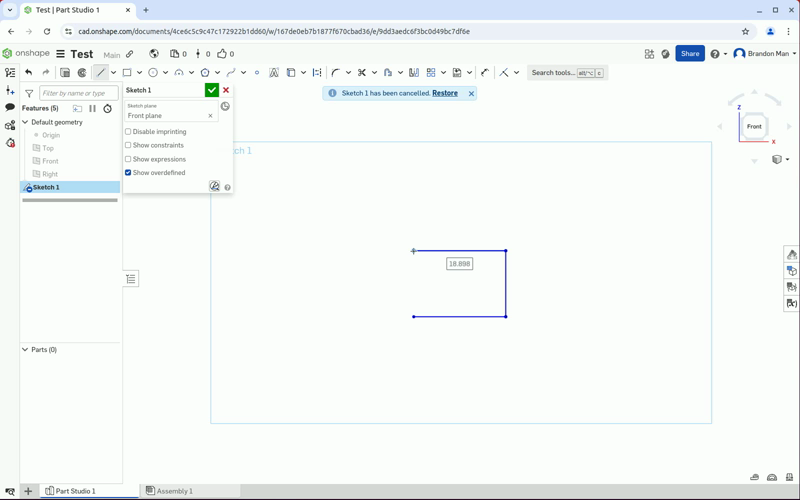
mouse_move(413, 316)
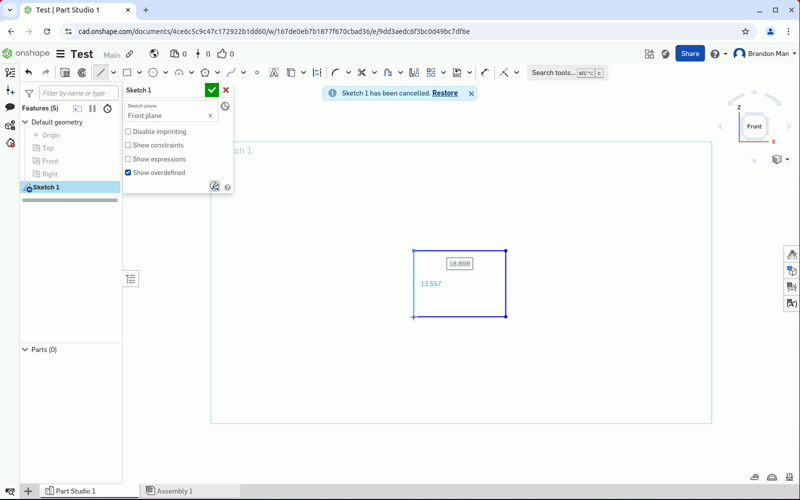
key_up(shift)
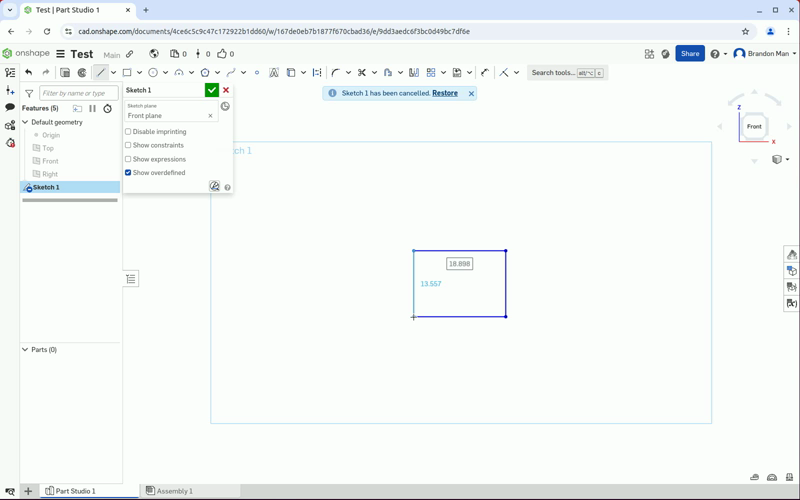
click(413, 316)
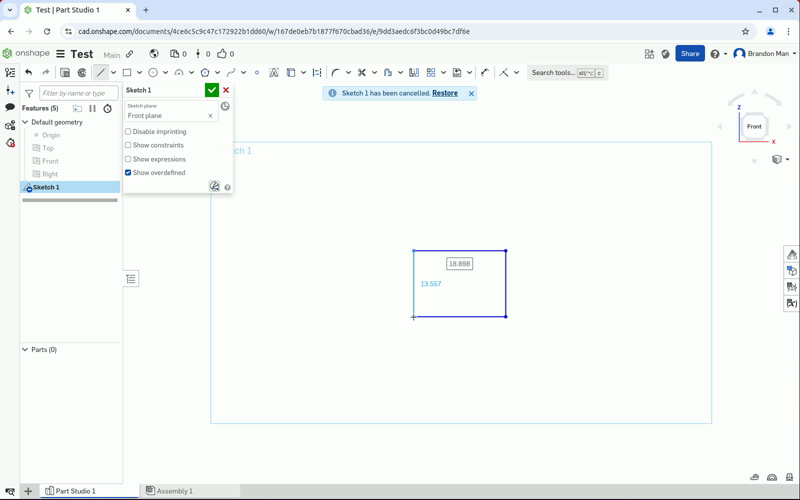
key(esc)
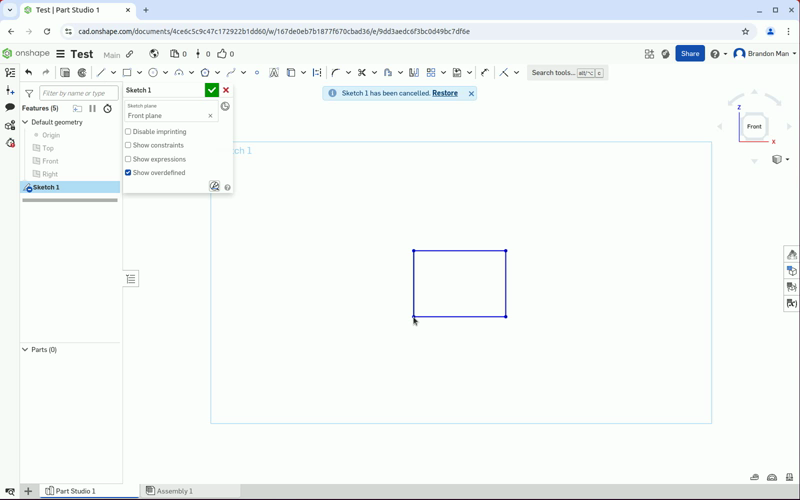
mouse_move(451, 301)
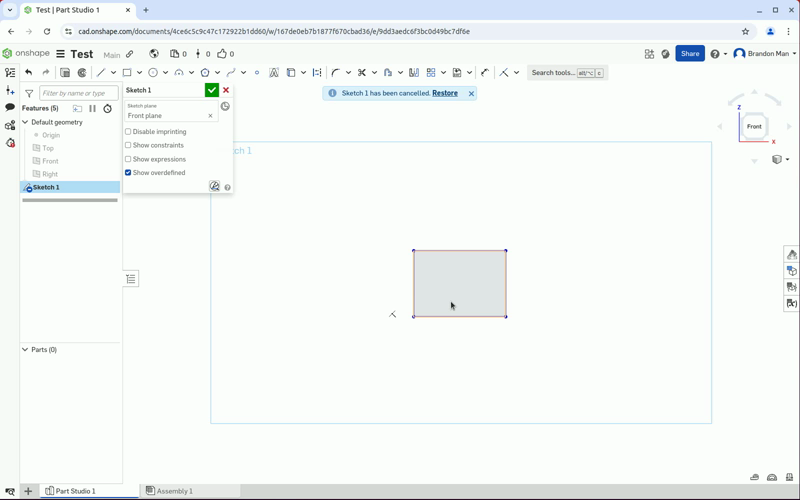
click(451, 301)
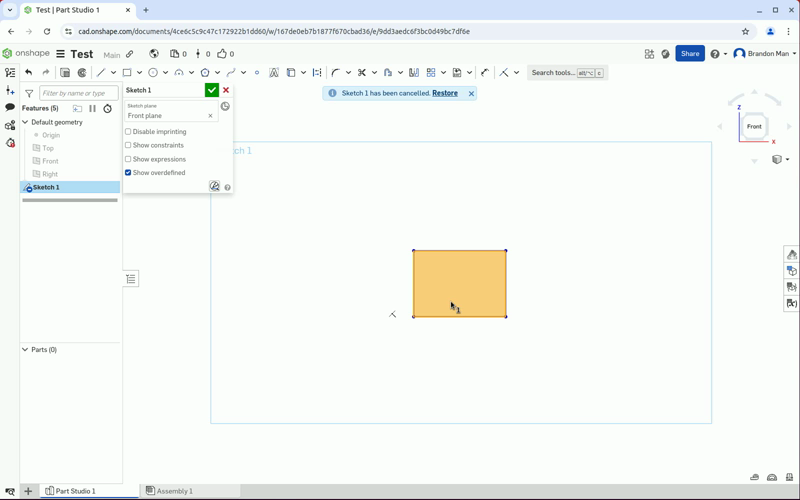
mouse_move(73, 352)
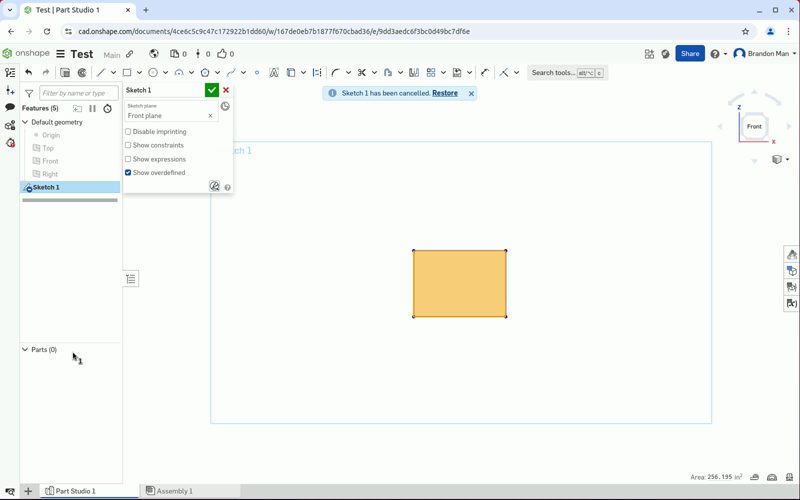
key(shift+y)
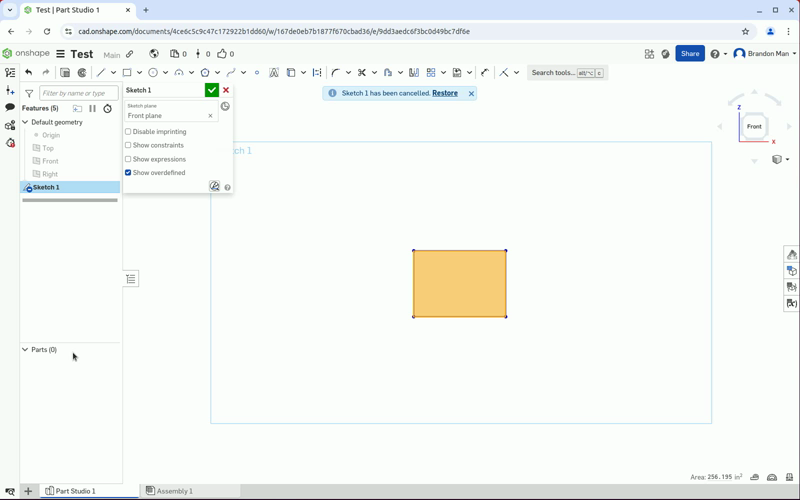
key(shift+e)
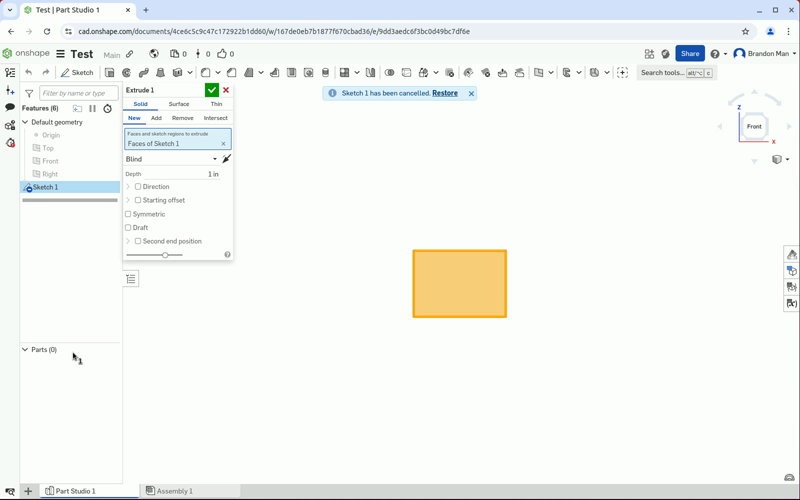
mouse_move(143, 106)
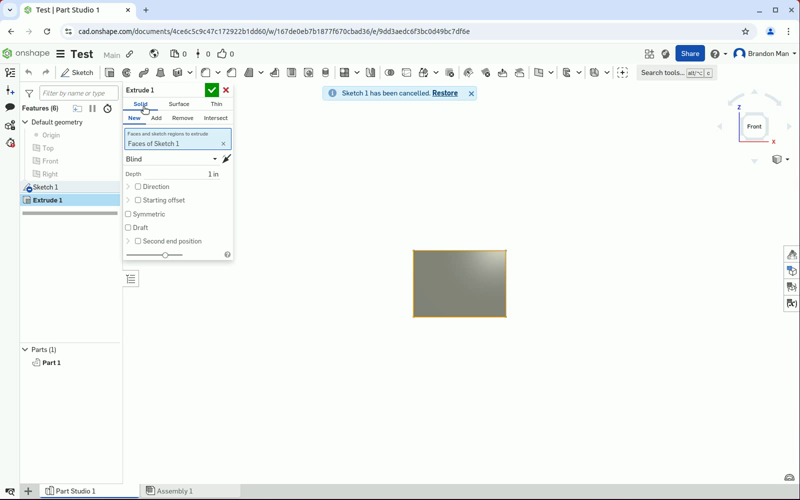
click(143, 106)
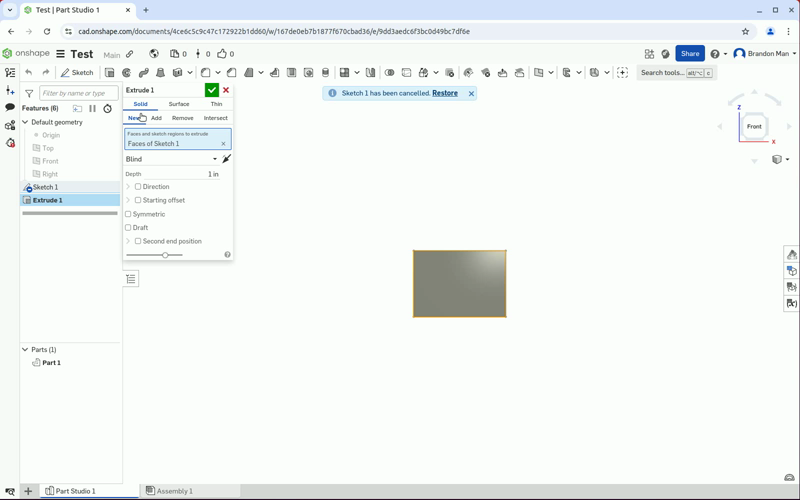
mouse_move(137, 120)
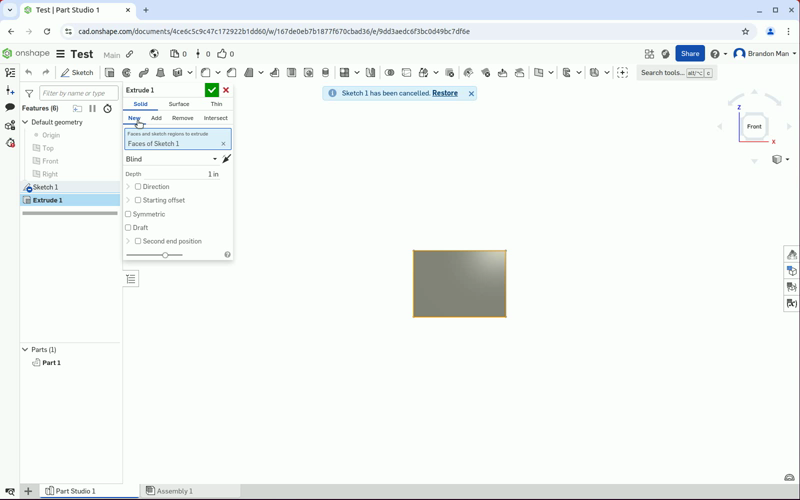
click(137, 120)
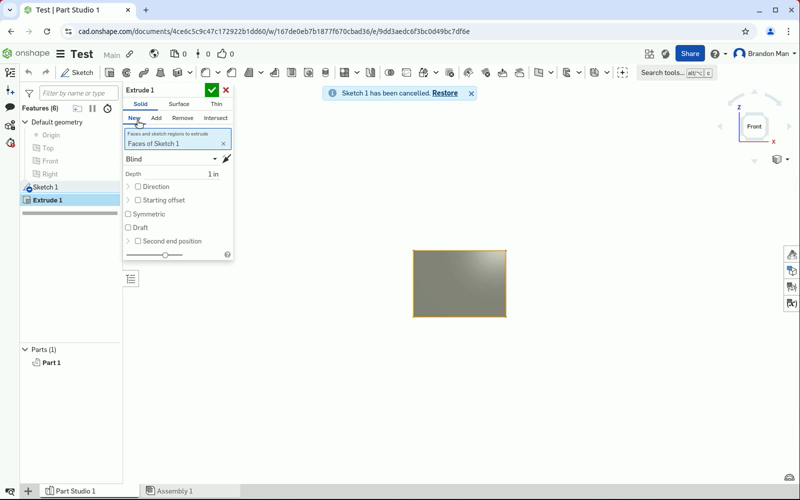
key(tab, 4)
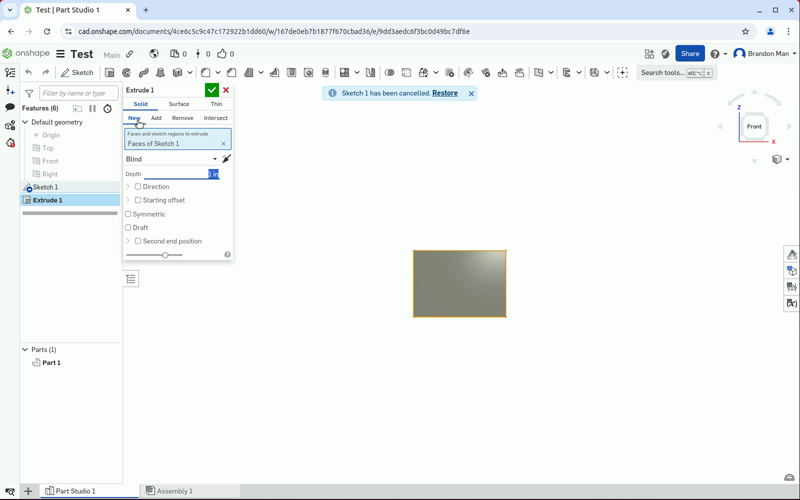
text(5.777)
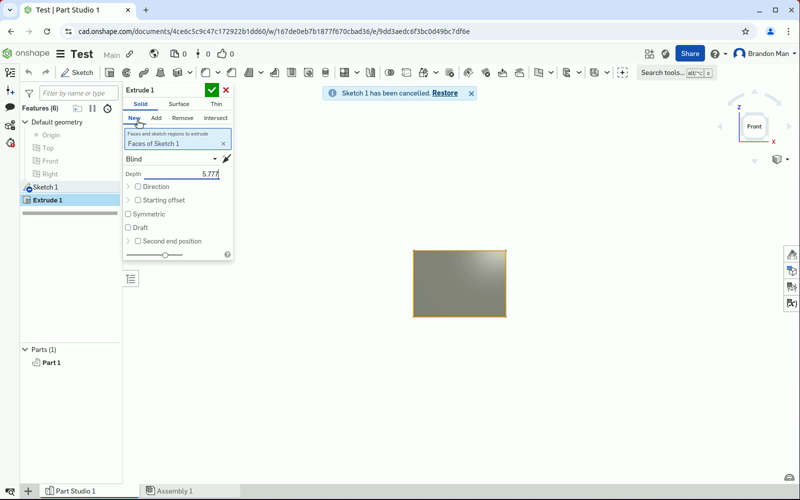
key(enter)
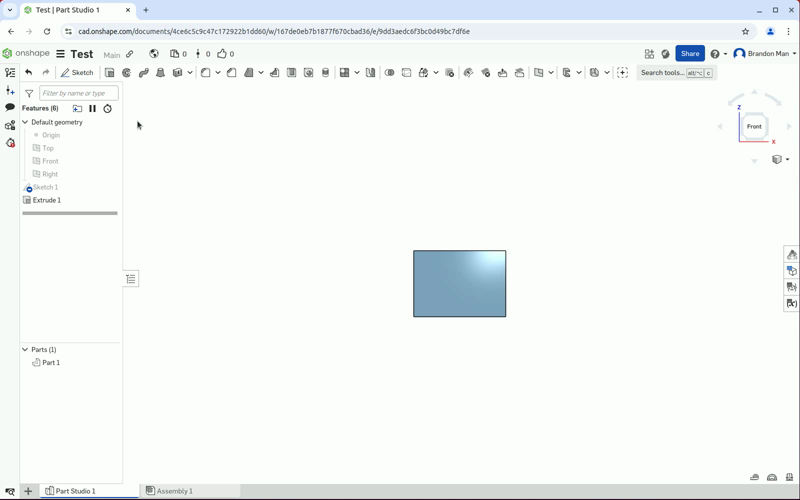
key(shift+h)
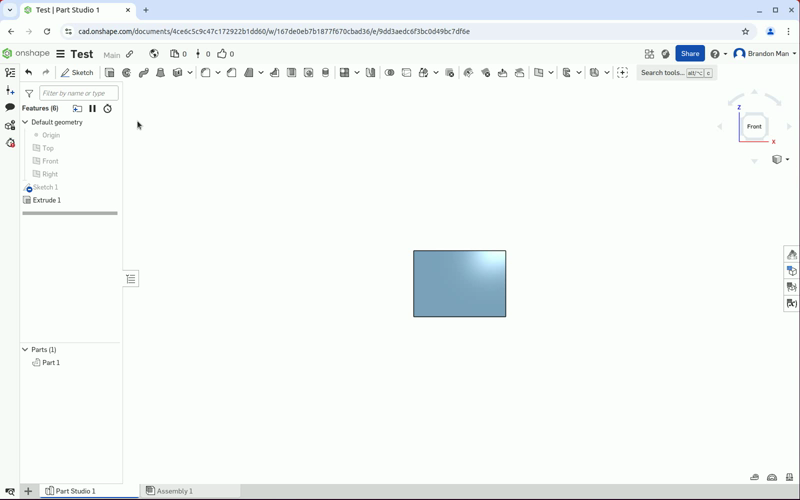
key(shift+h)
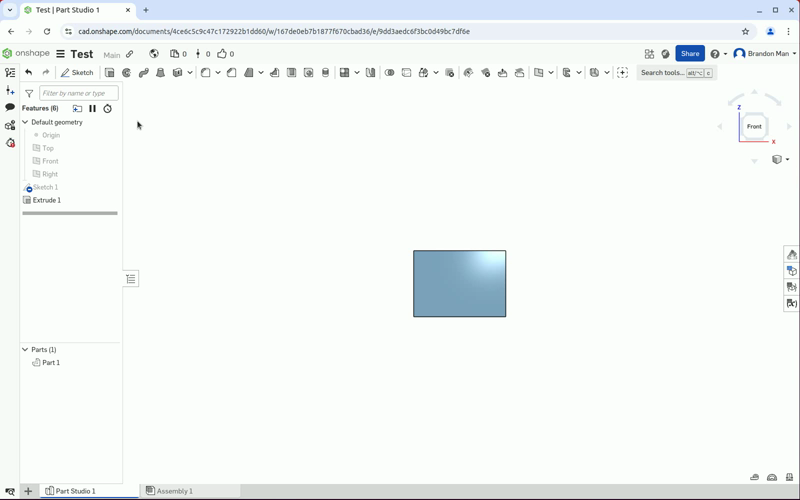
mouse_move(73, 189)
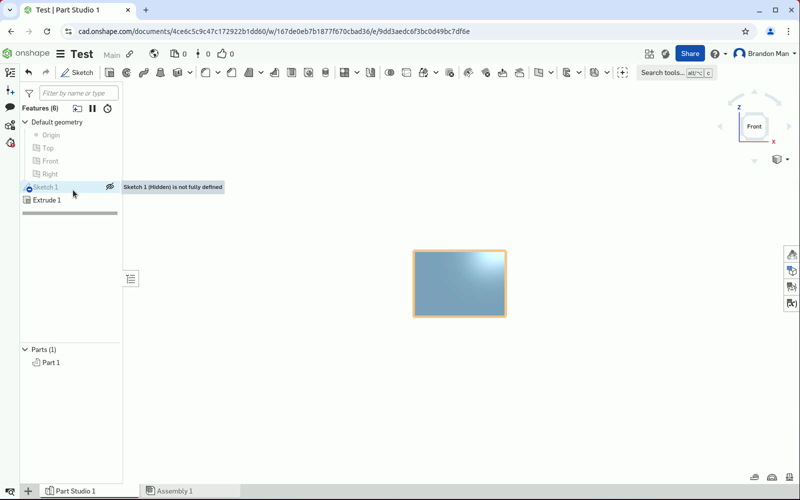
click(73, 189)
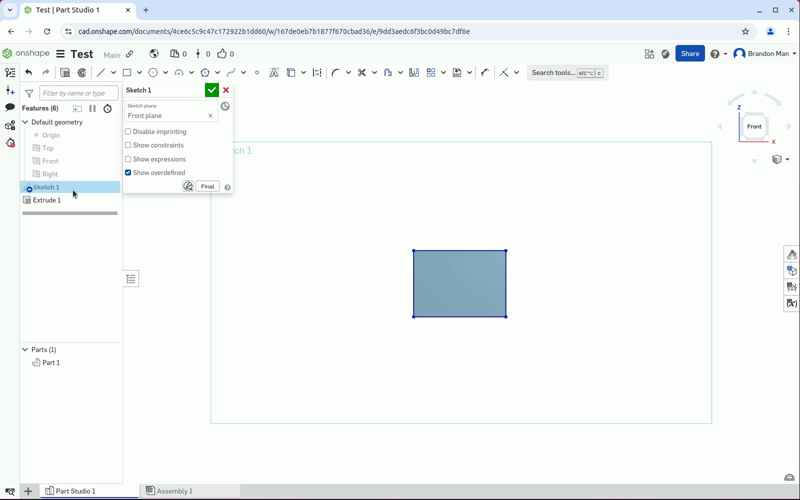
mouse_move(229, 92)
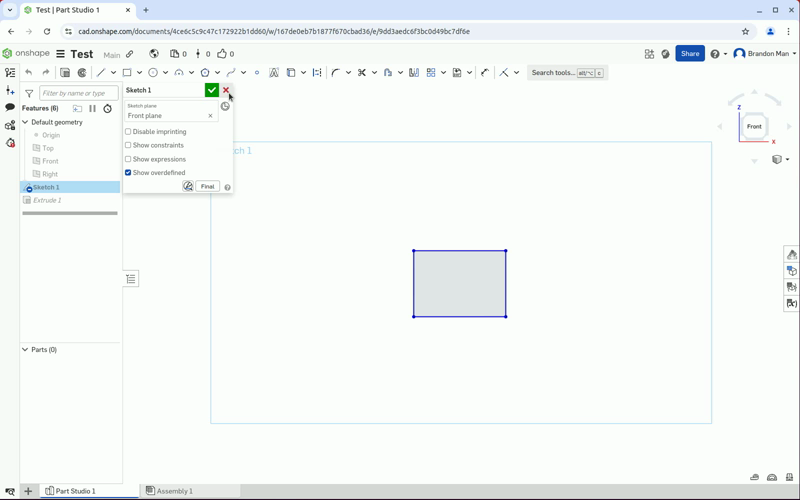
click(229, 92)
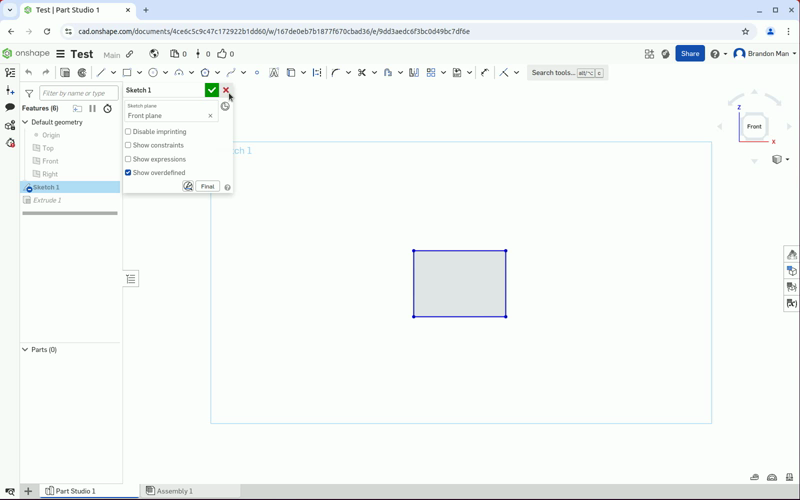
key(shift+s)
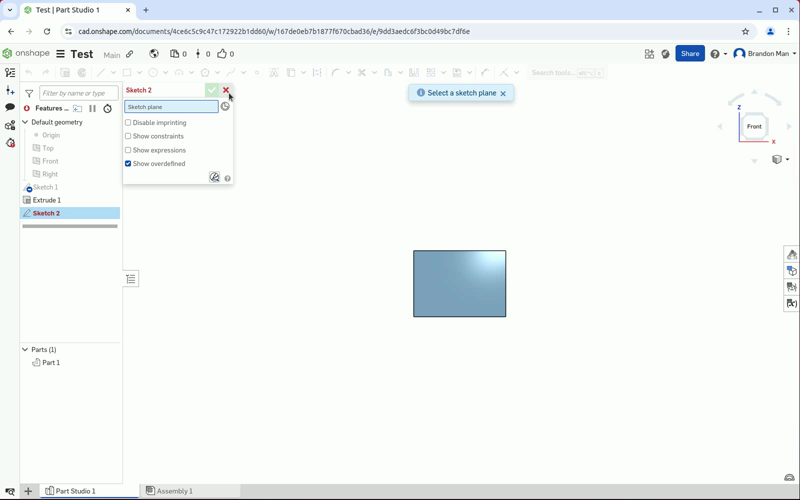
mouse_move(73, 163)
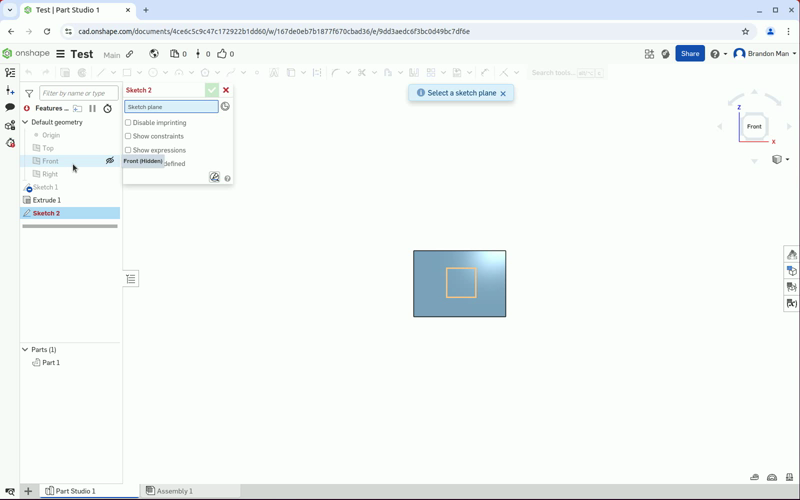
click(73, 163)
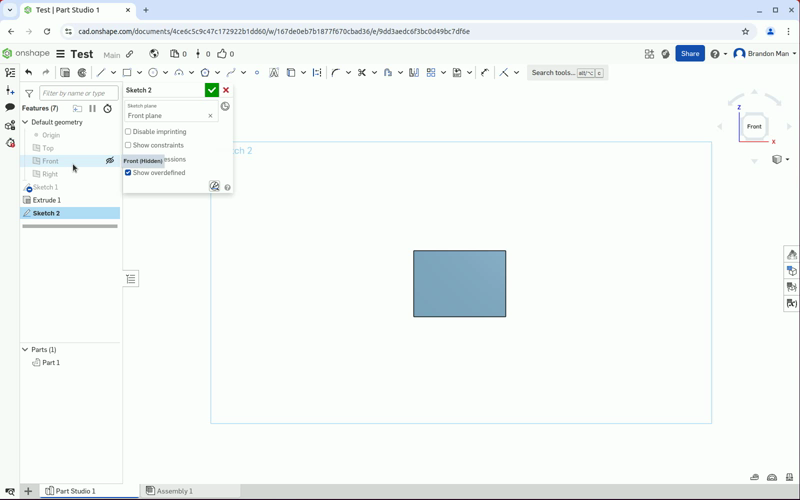
mouse_move(73, 352)
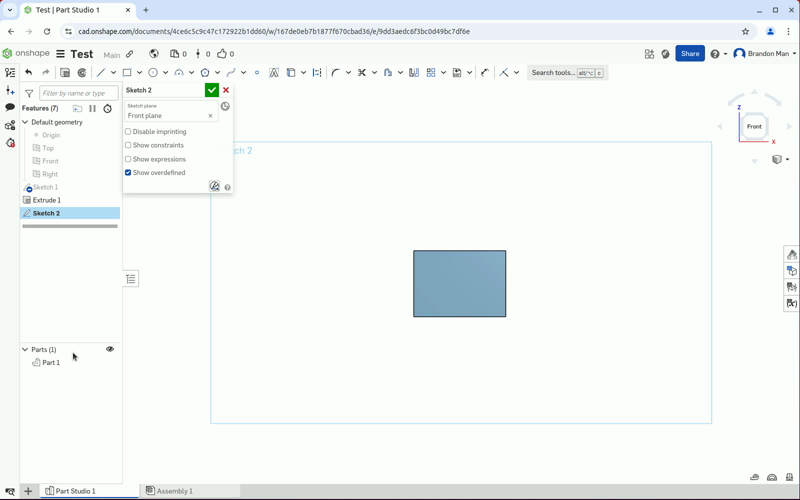
key(y)
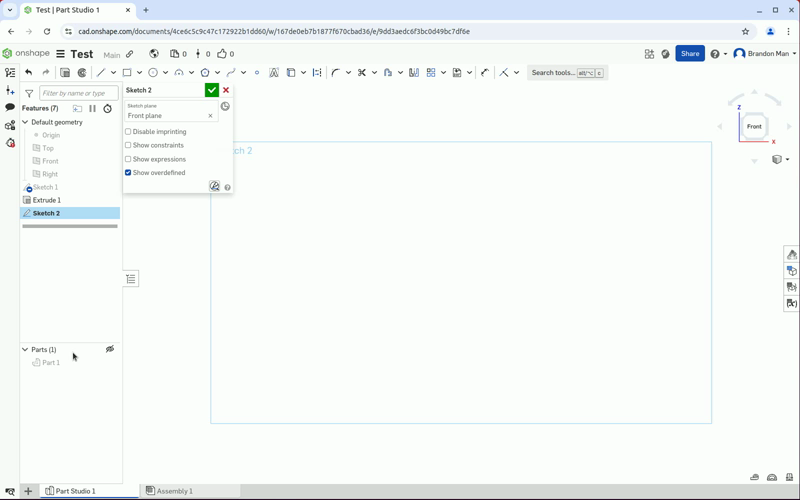
key(l)
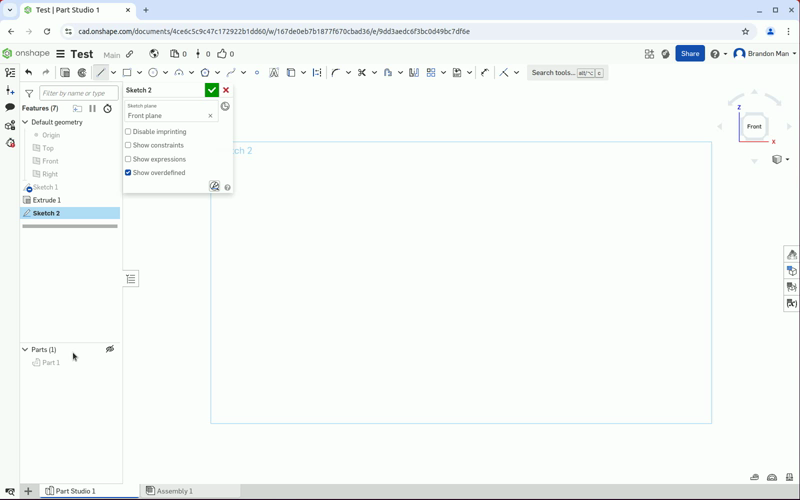
key_down(shift)
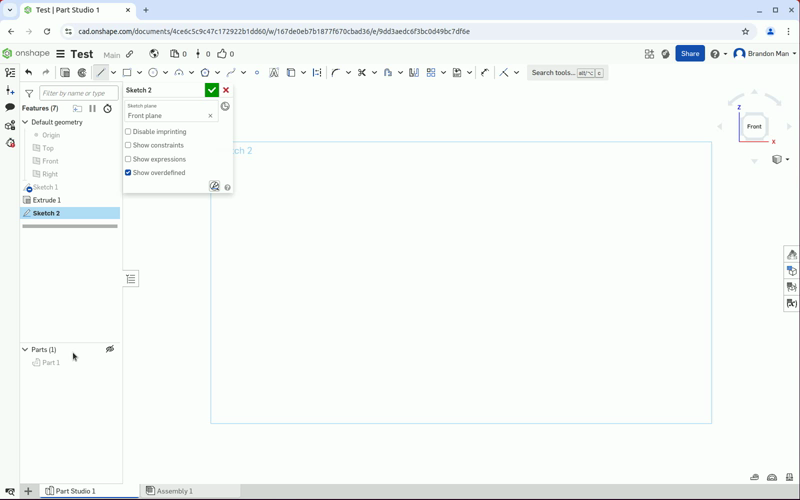
mouse_move(535, 230)
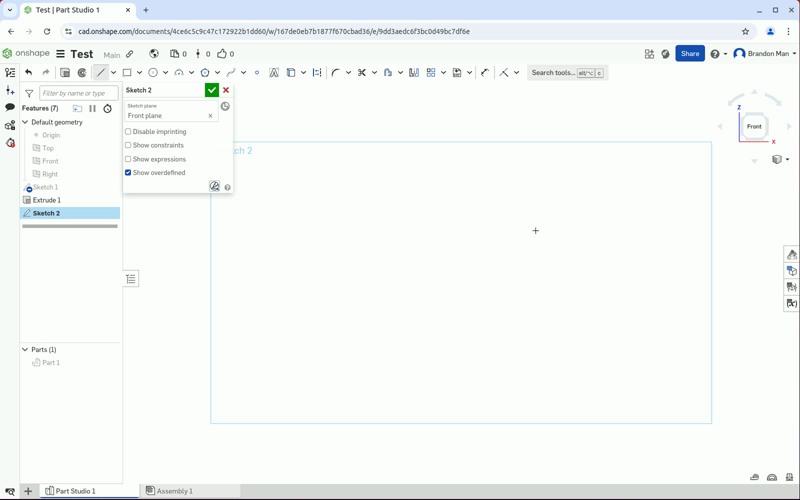
click(535, 230)
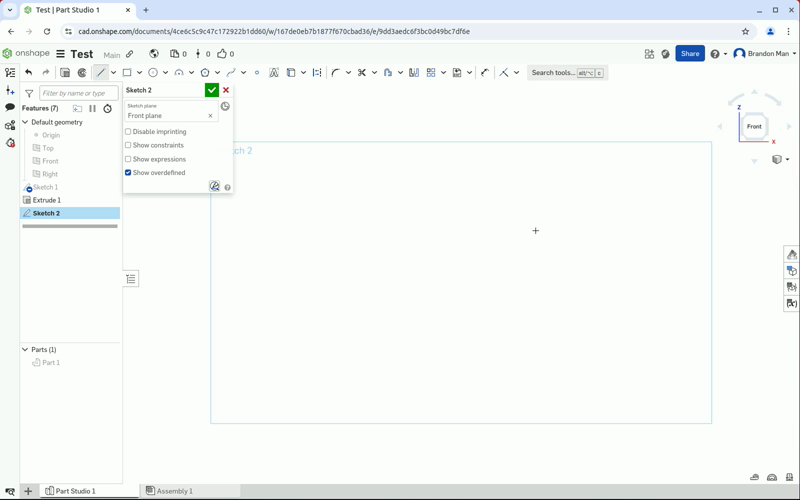
key_up(shift)
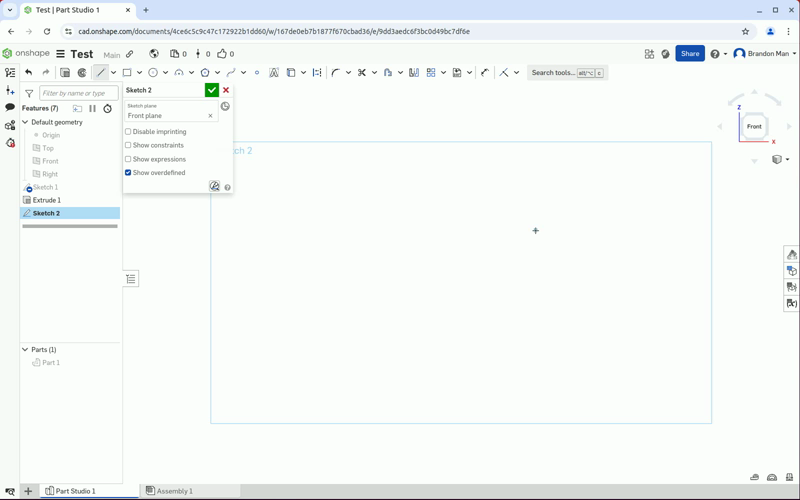
key_down(shift)
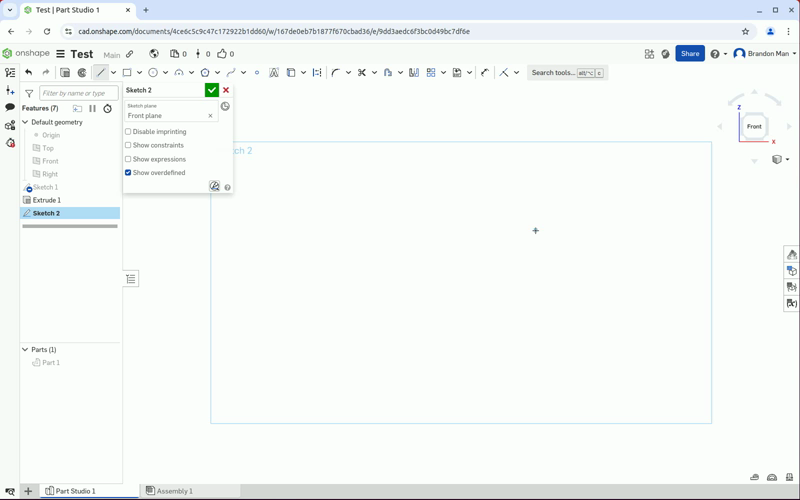
mouse_move(565, 230)
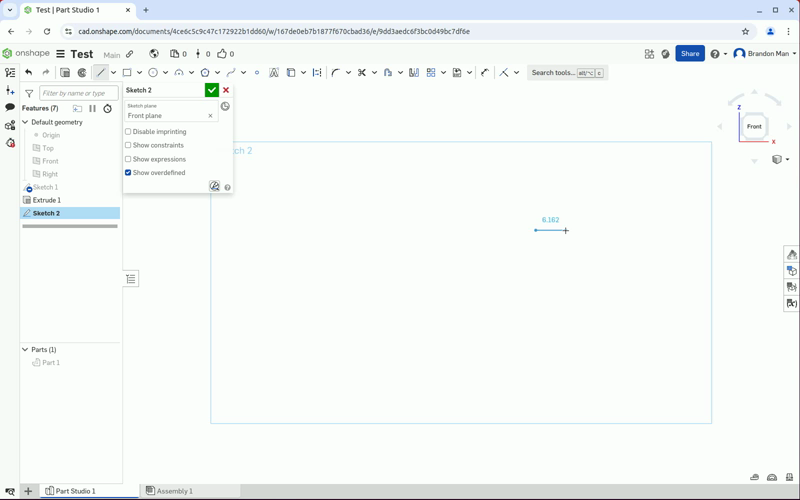
mouse_move(574, 230)
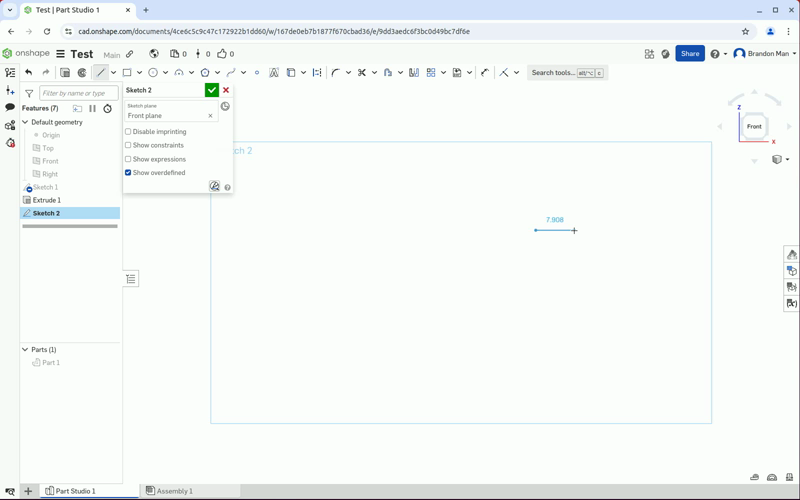
click(574, 230)
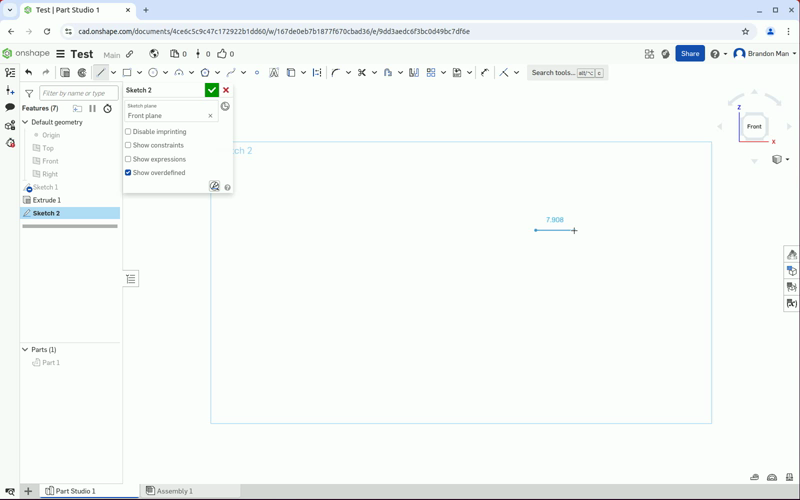
key_up(shift)
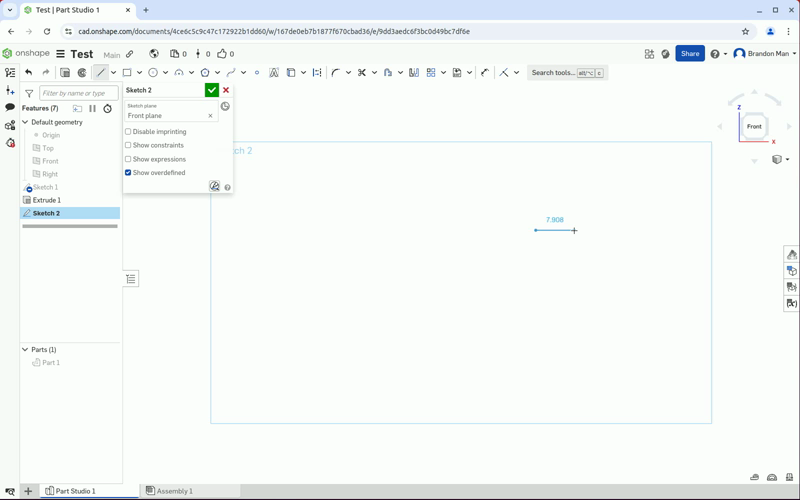
key_down(shift)
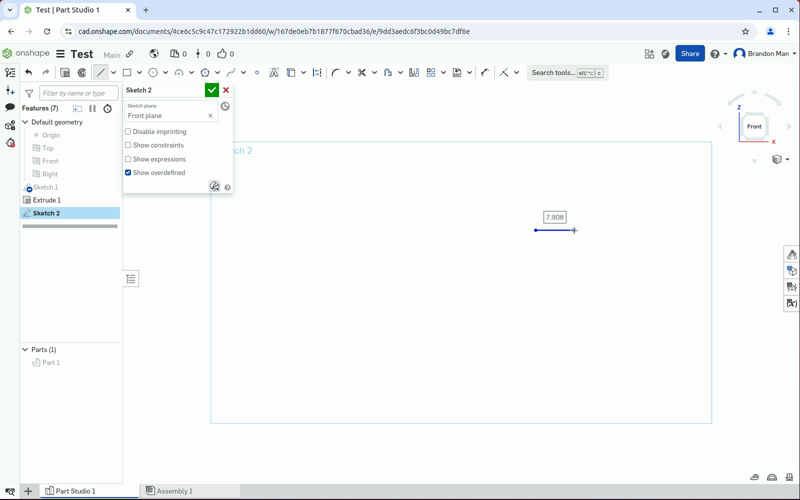
mouse_move(589, 230)
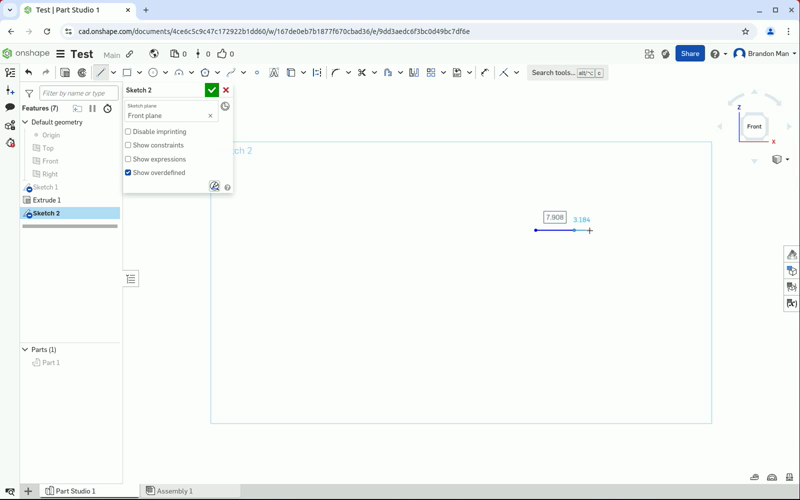
mouse_move(574, 208)
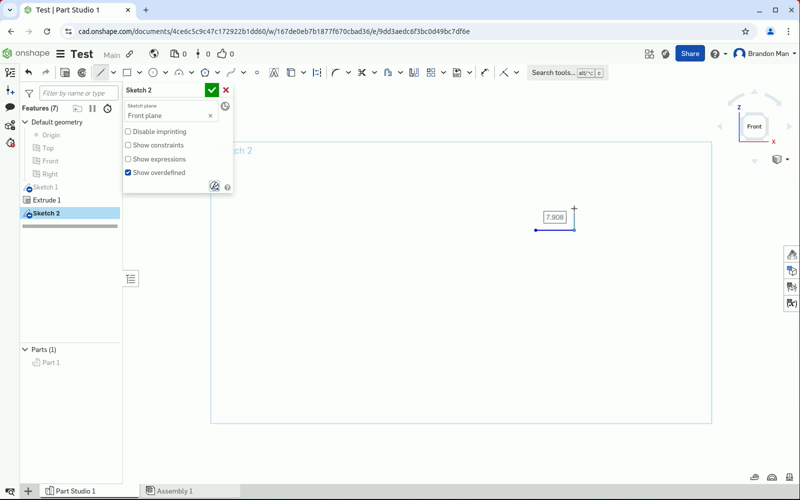
click(574, 208)
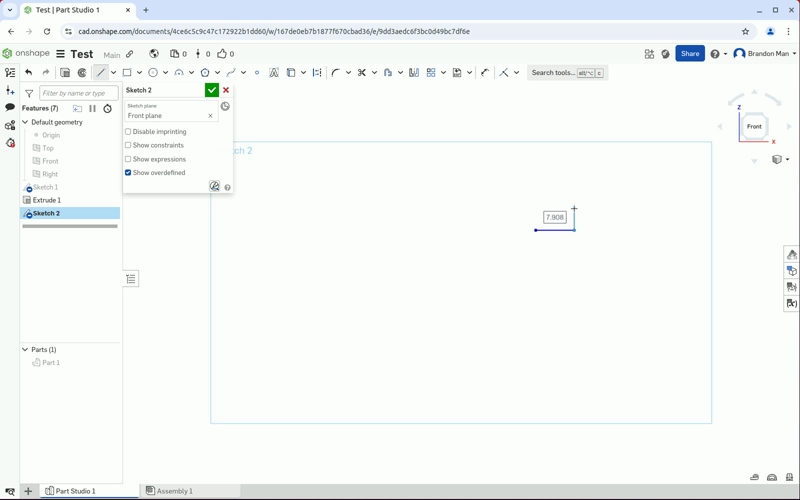
key_up(shift)
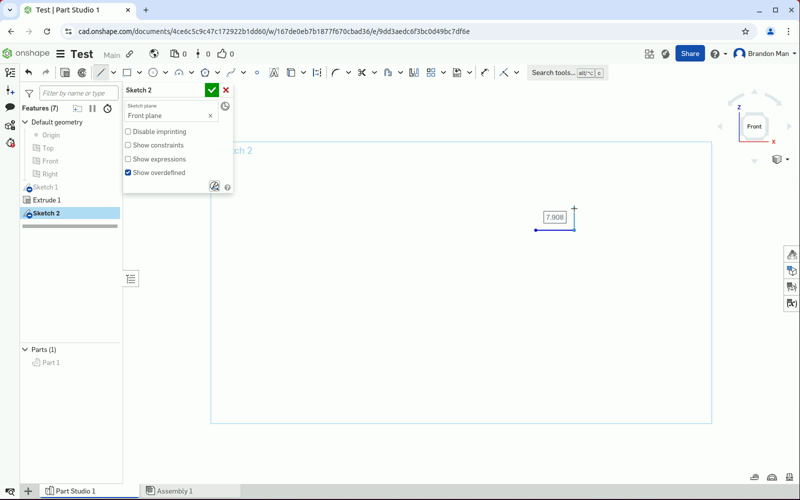
key_down(shift)
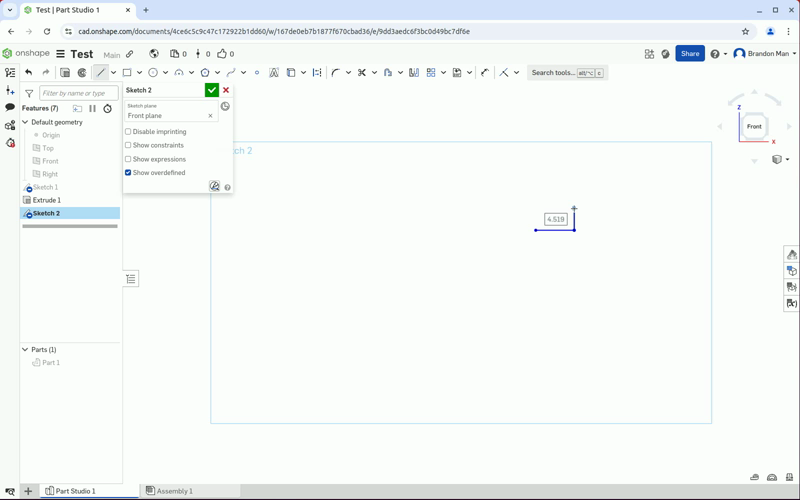
mouse_move(589, 208)
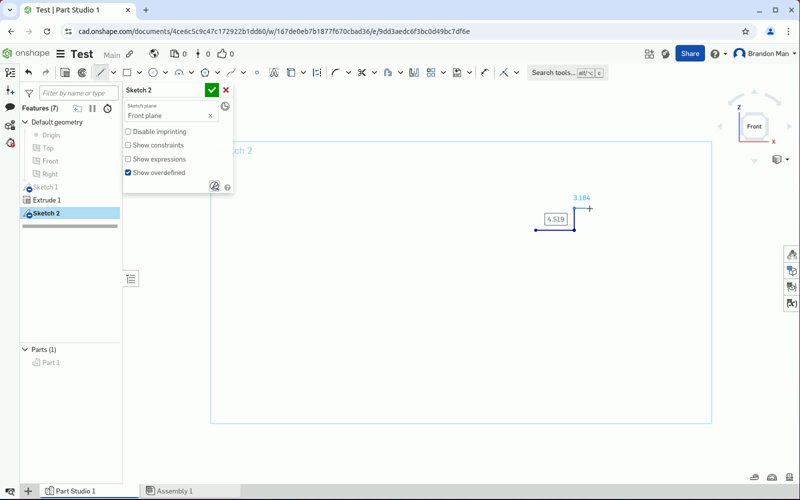
mouse_move(535, 208)
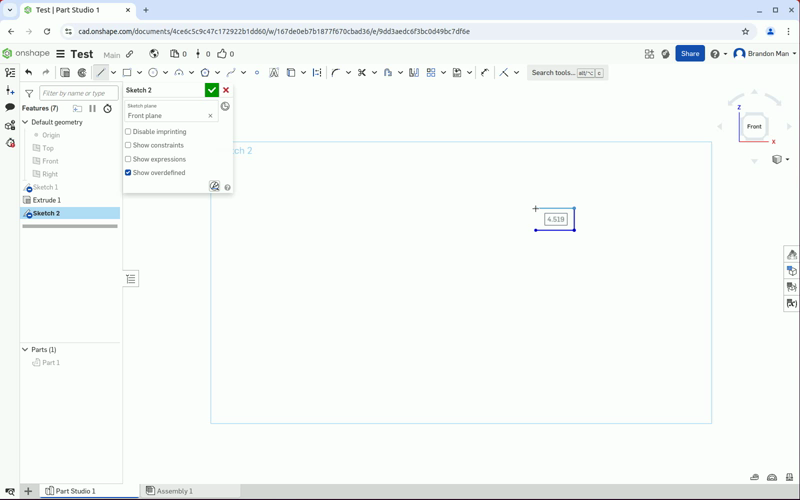
click(535, 208)
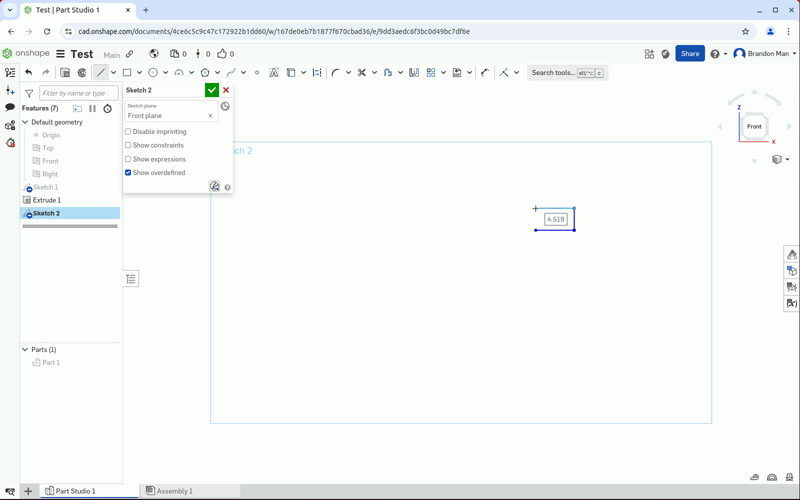
key_up(shift)
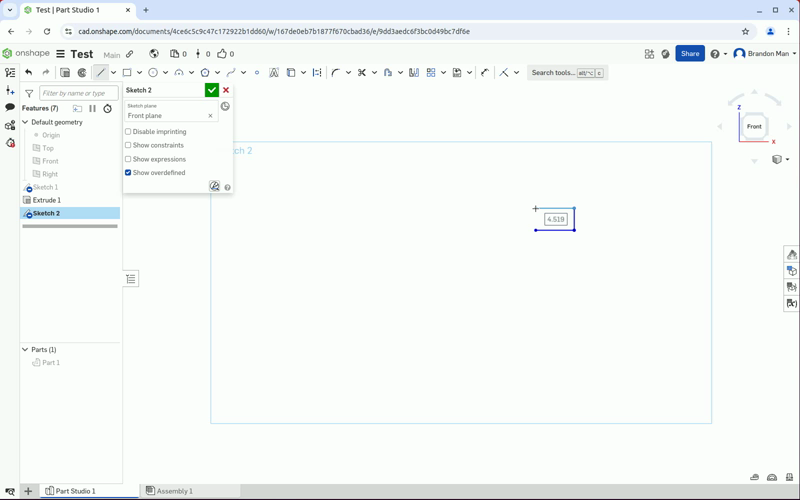
mouse_move(565, 208)
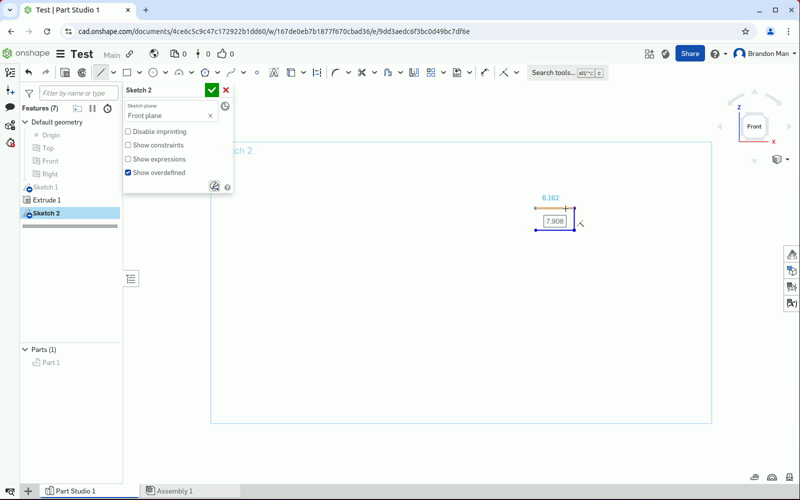
key_down(shift)
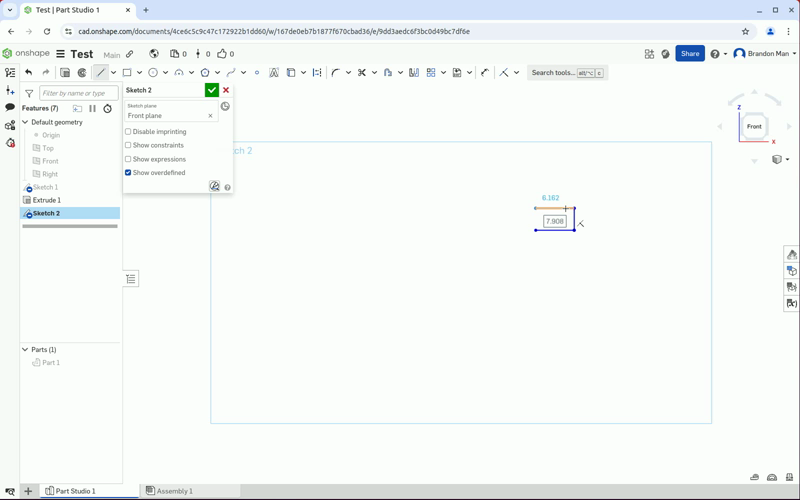
mouse_move(535, 230)
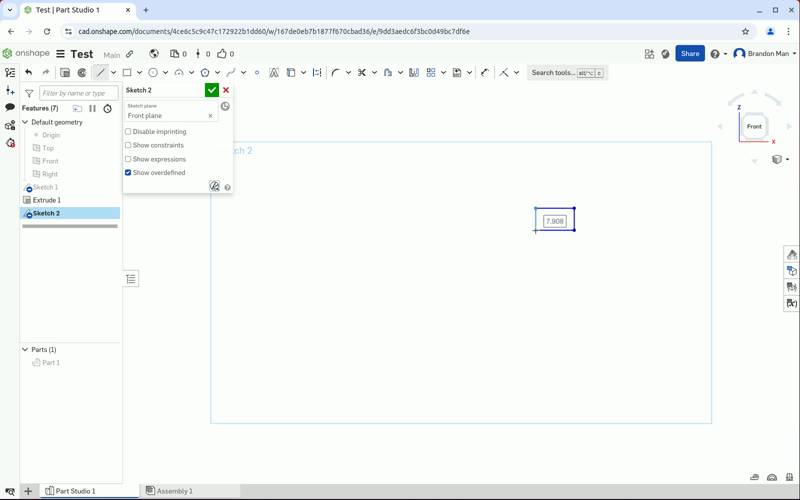
key_up(shift)
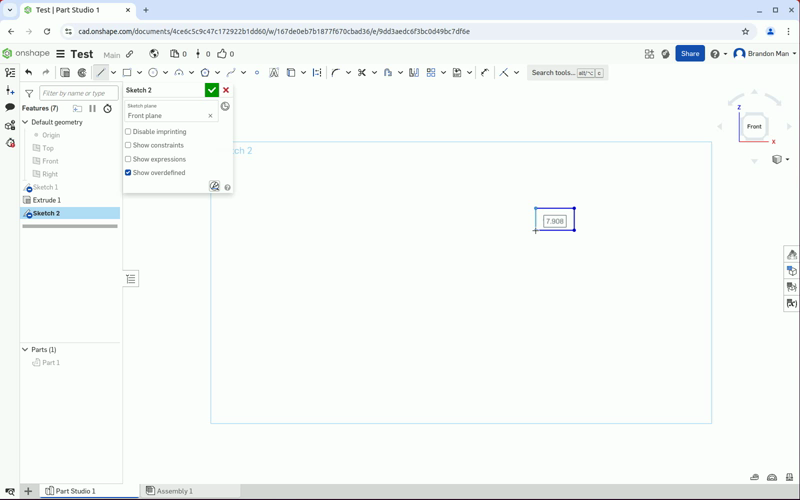
click(535, 230)
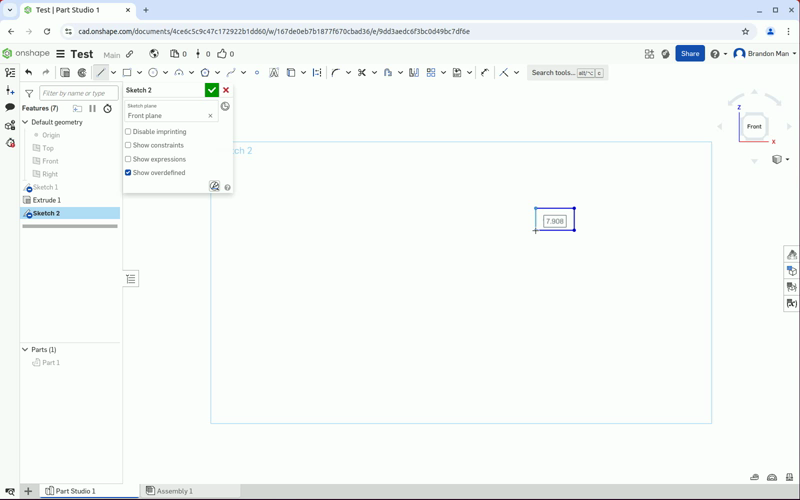
key(esc)
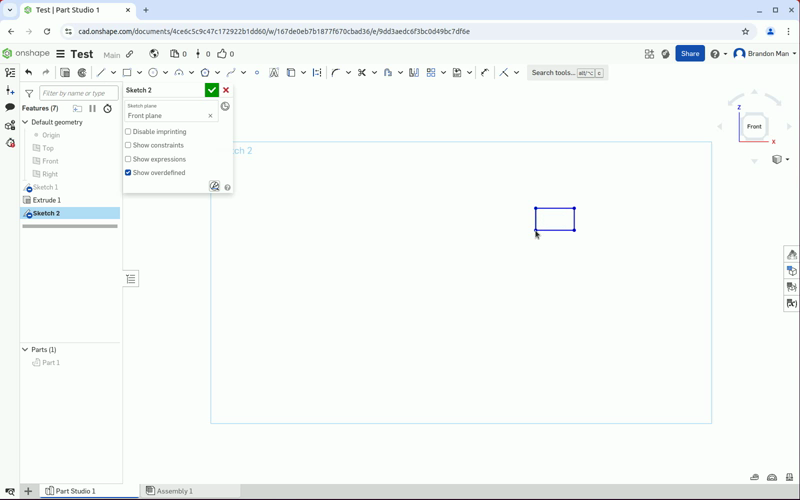
mouse_move(544, 216)
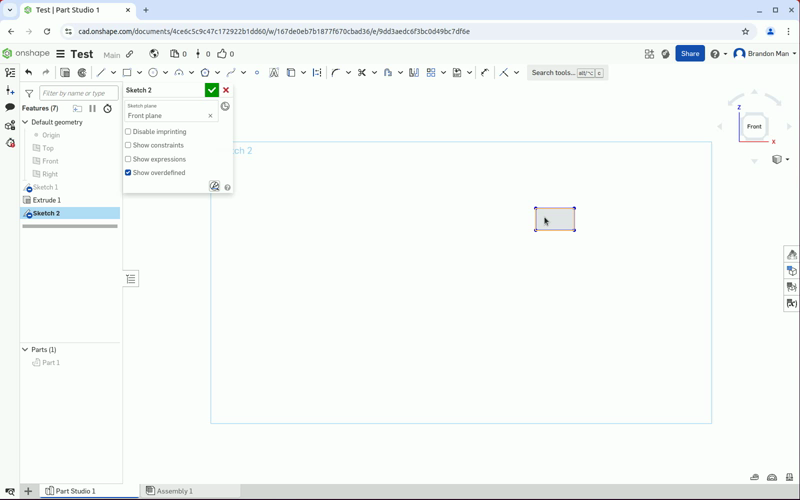
scroll(6)
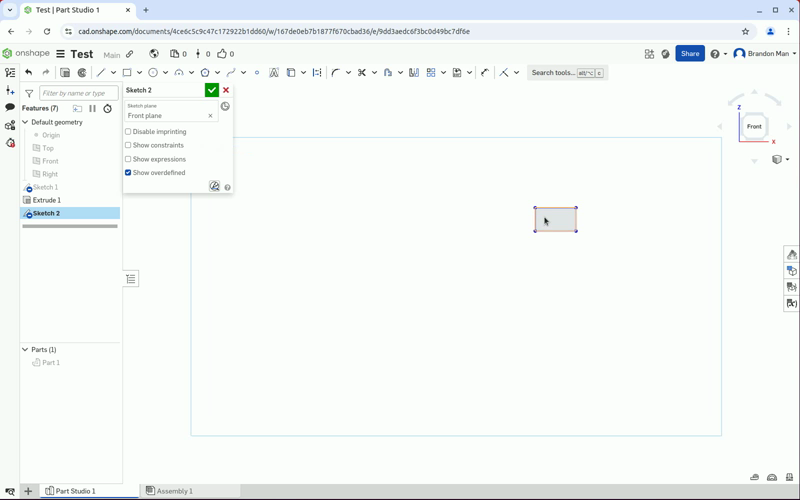
scroll(6)
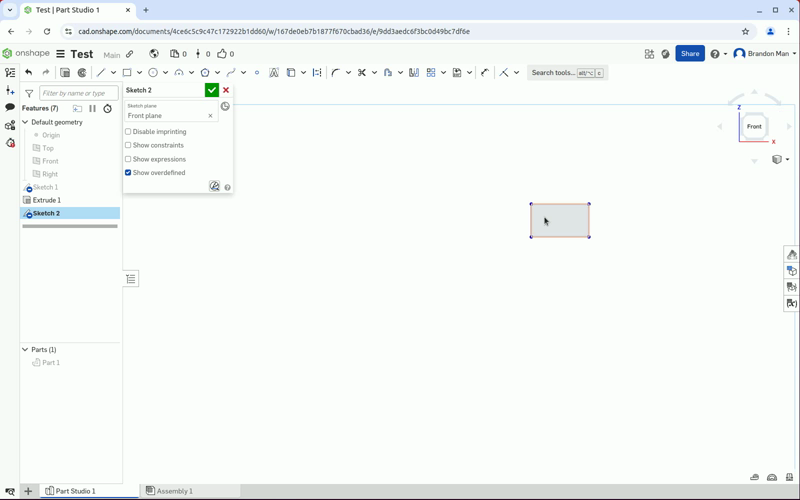
scroll(6)
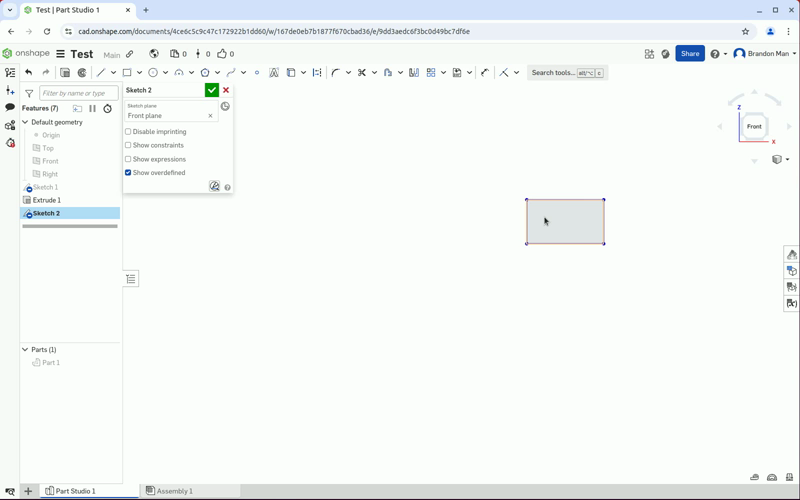
scroll(6)
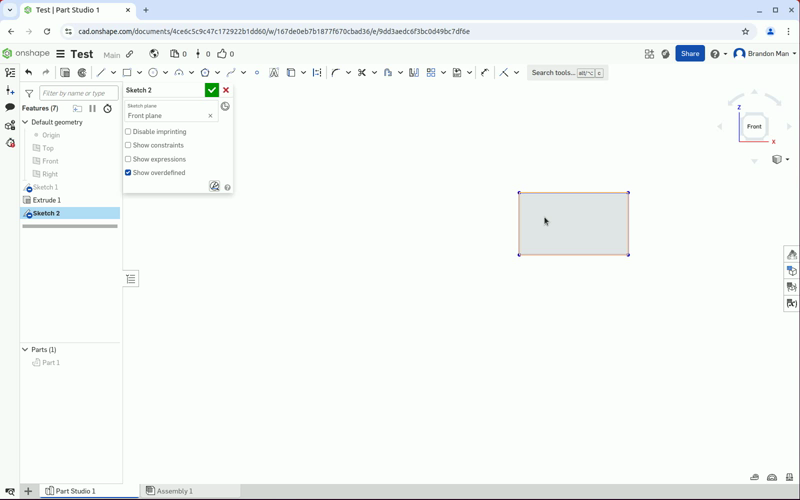
scroll(6)
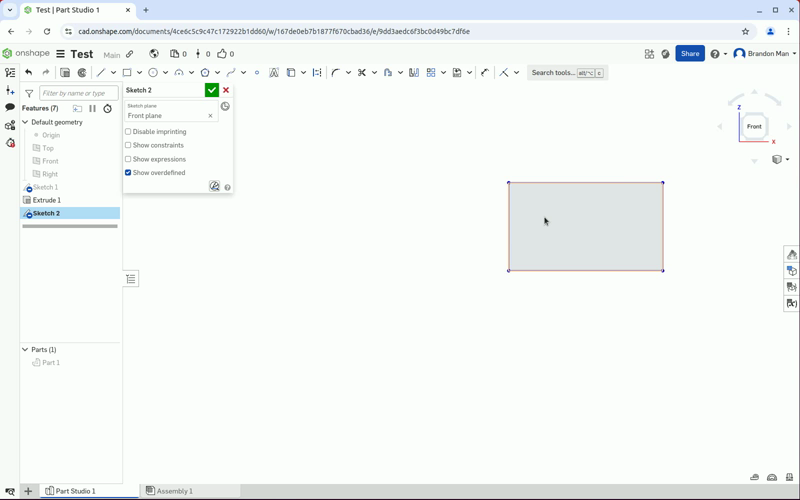
scroll(6)
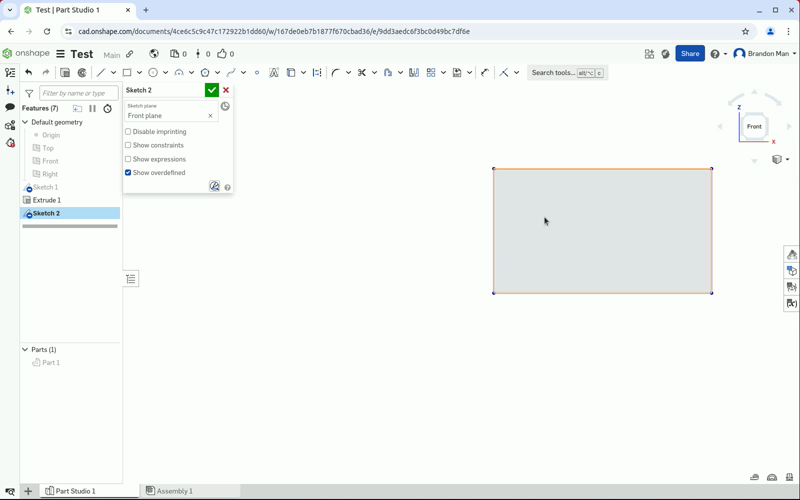
scroll(6)
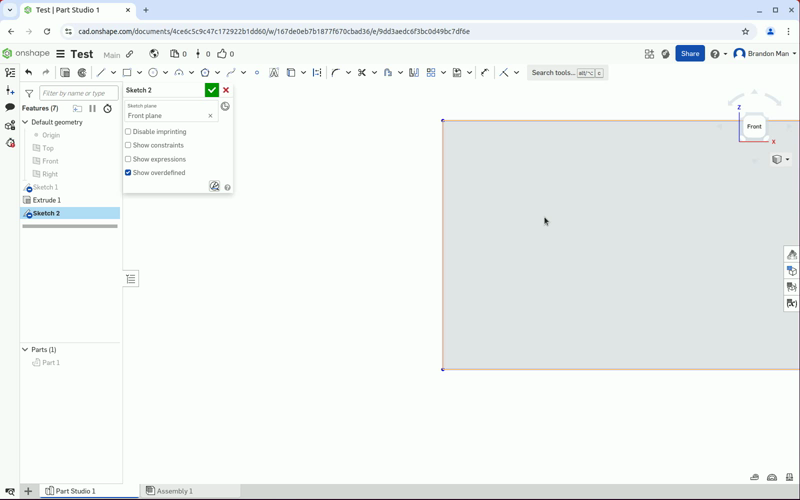
click(544, 216)
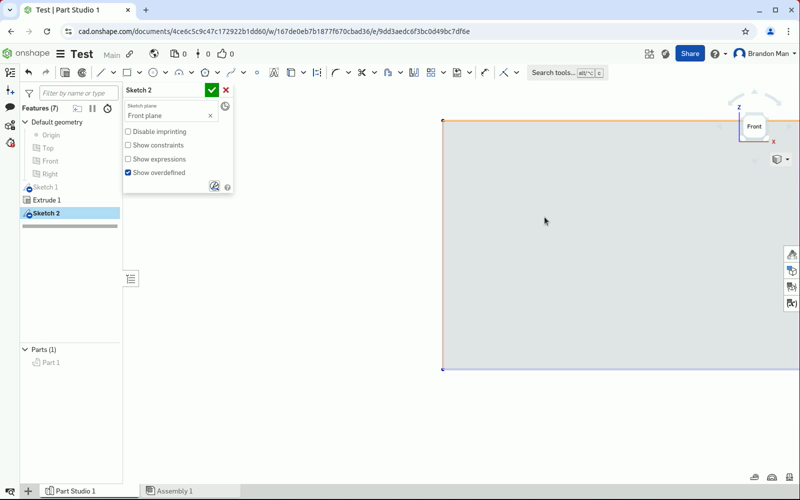
scroll(-6)
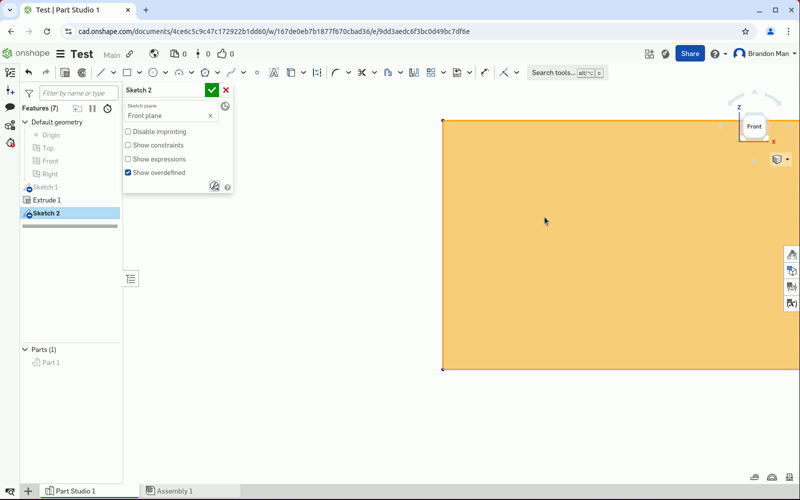
scroll(-6)
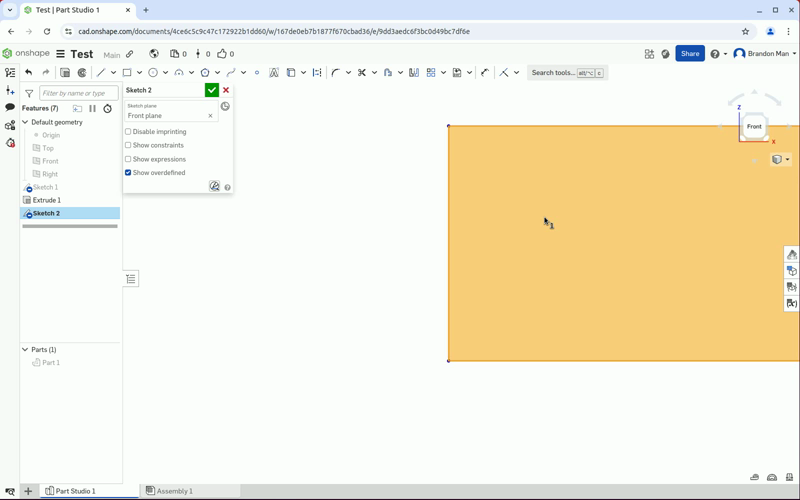
scroll(-6)
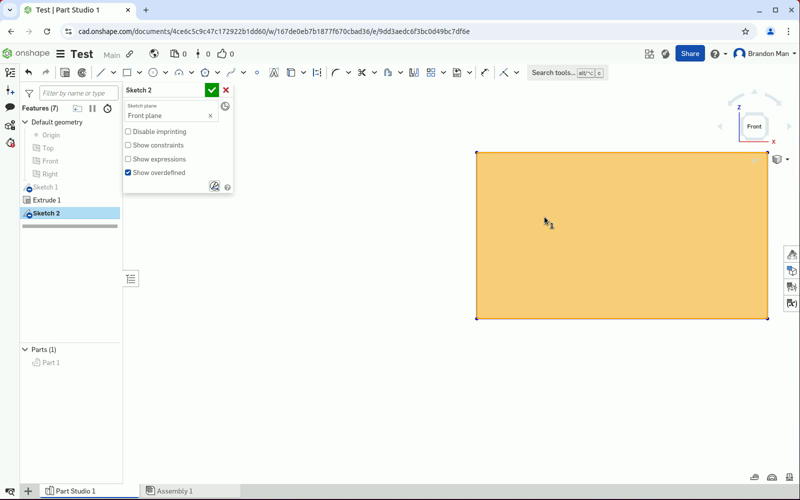
scroll(-6)
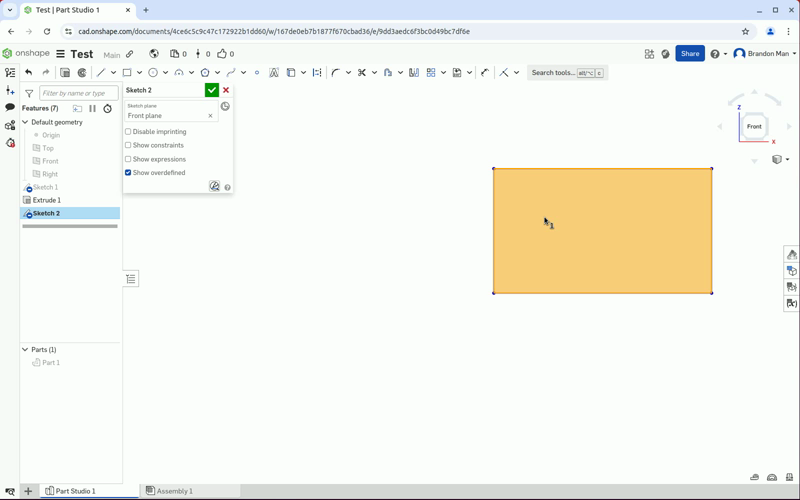
scroll(-6)
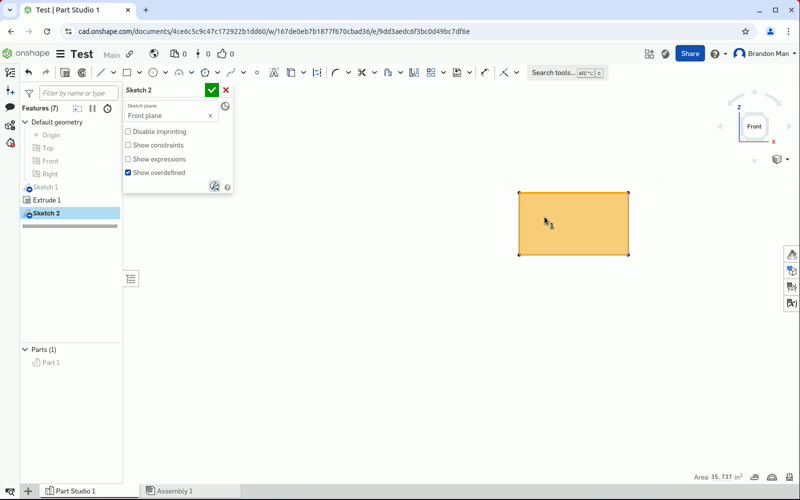
scroll(-6)
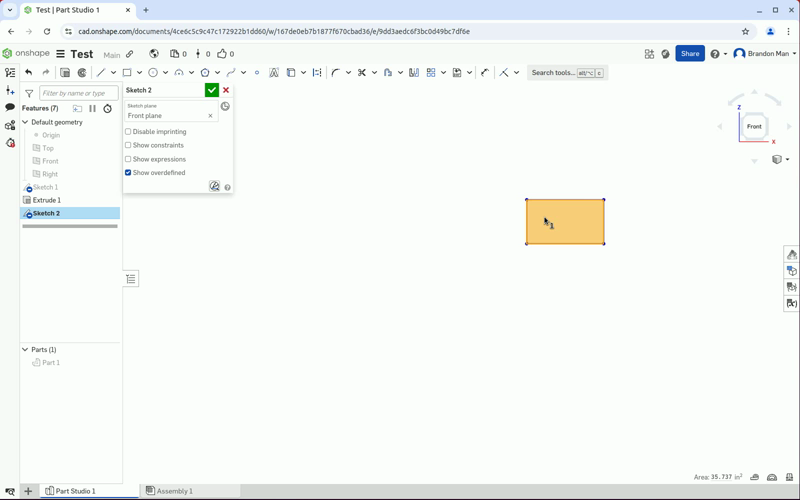
scroll(-6)
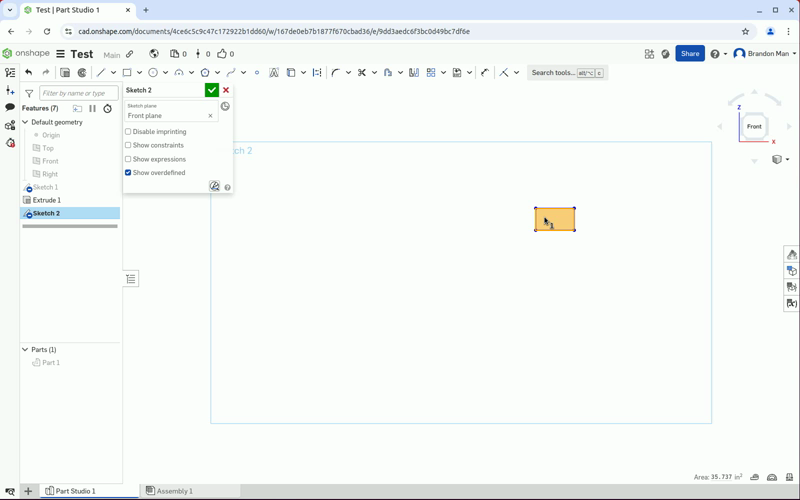
mouse_move(73, 352)
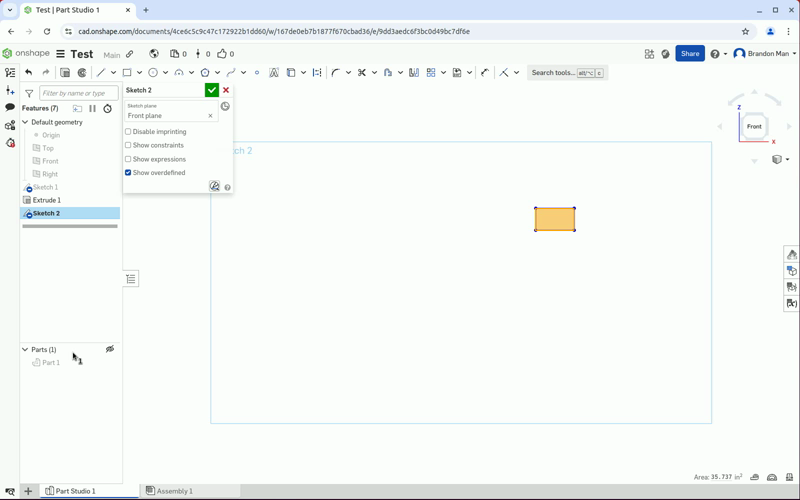
key(shift+y)
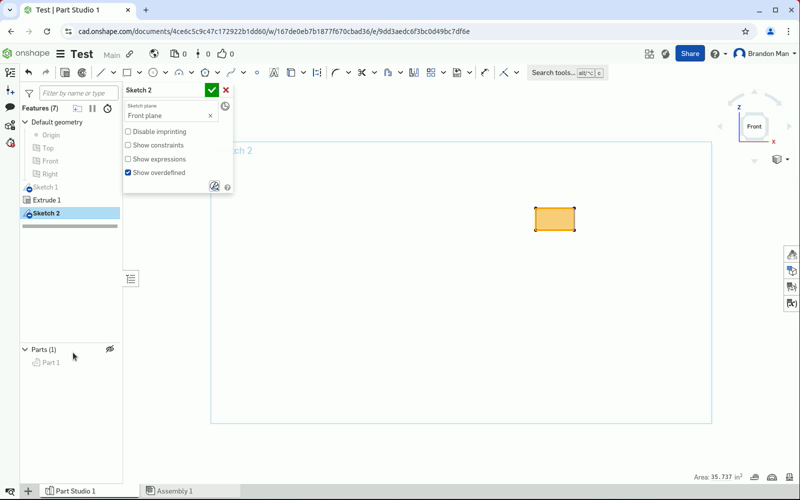
key(shift+e)
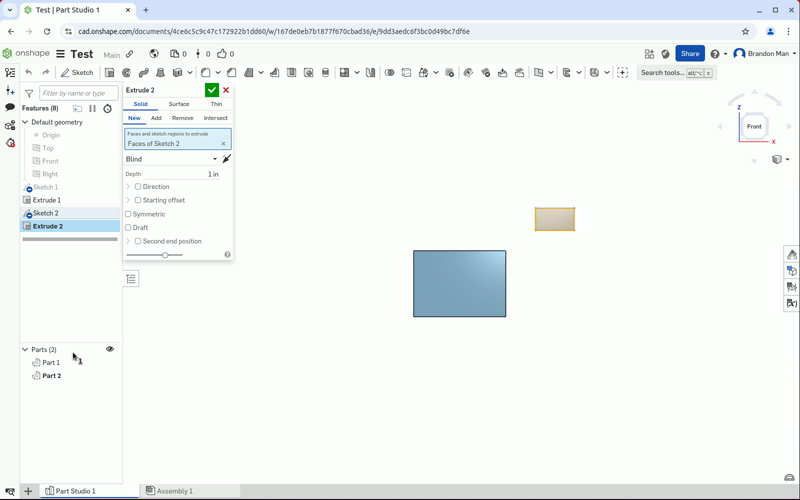
mouse_move(143, 106)
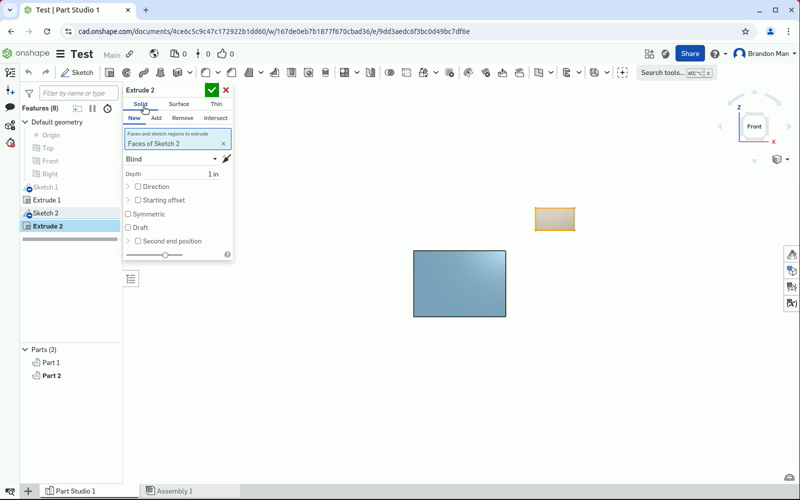
click(143, 106)
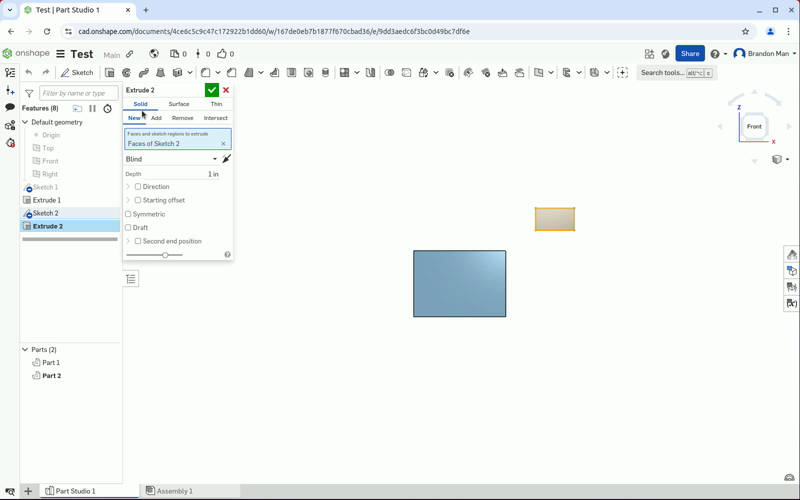
mouse_move(137, 120)
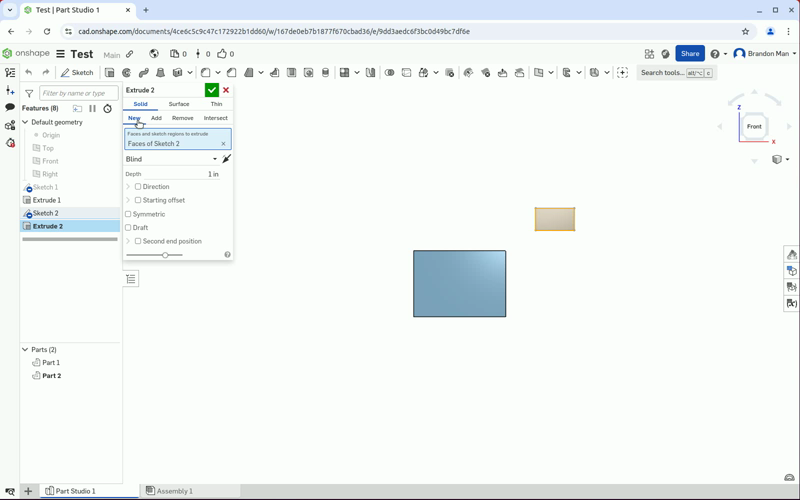
click(137, 120)
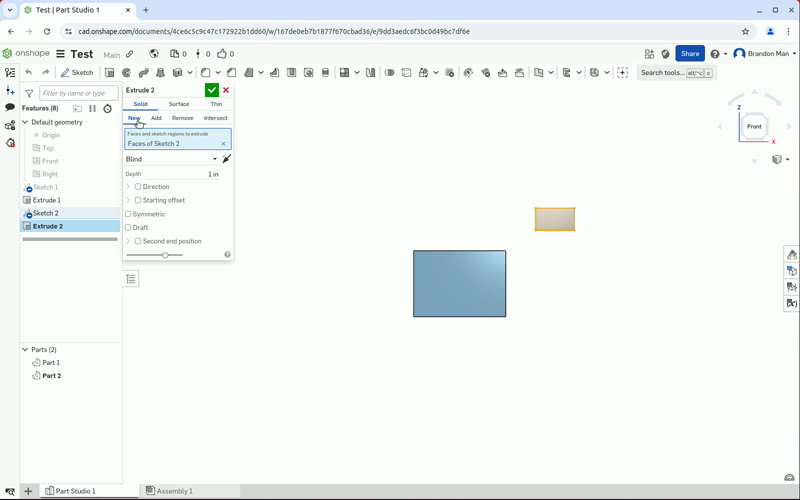
key(tab, 4)
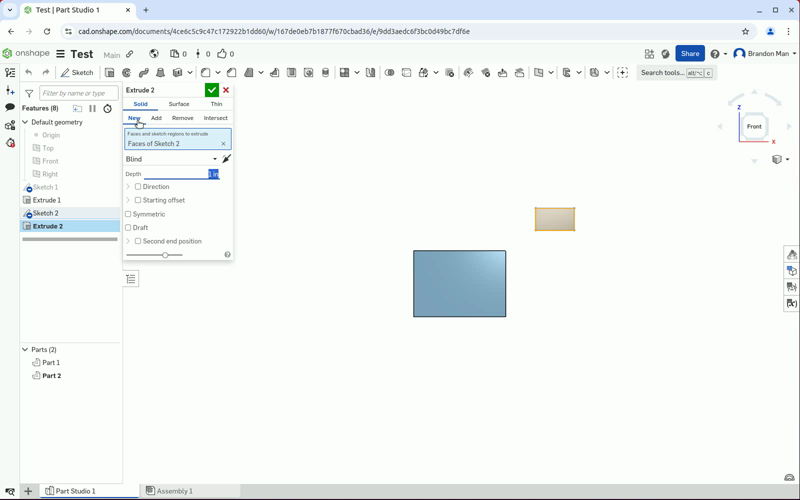
text(5.777)
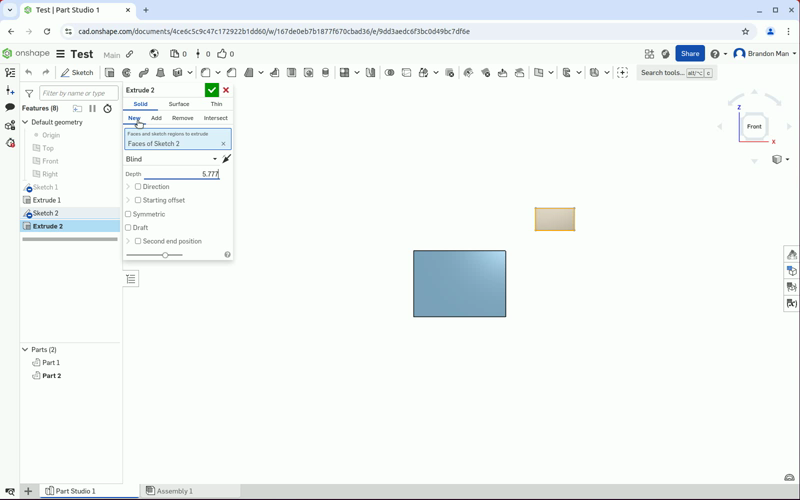
key(enter)
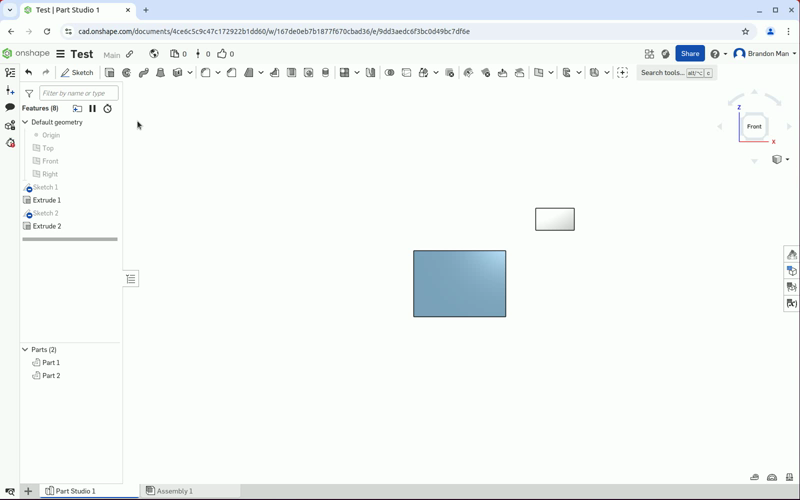
key(shift+h)
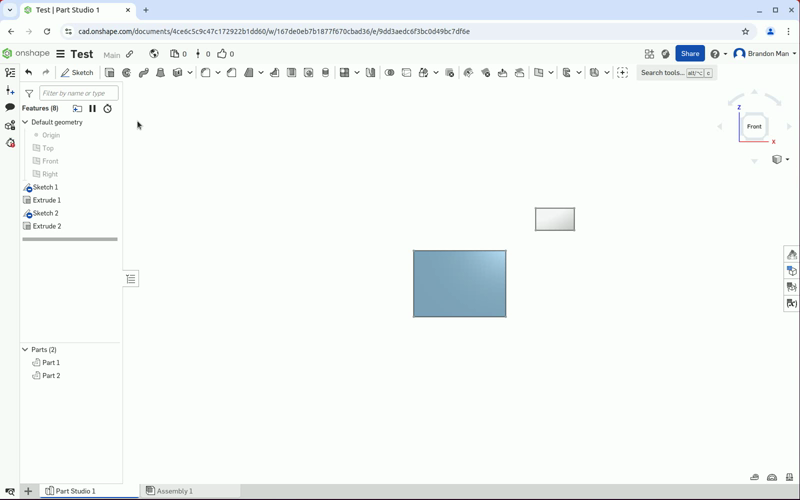
key(shift+h)
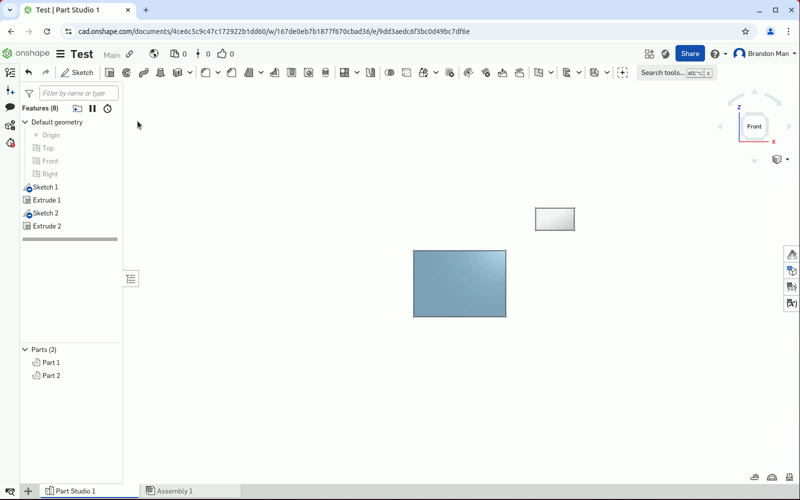
key(shift+7)
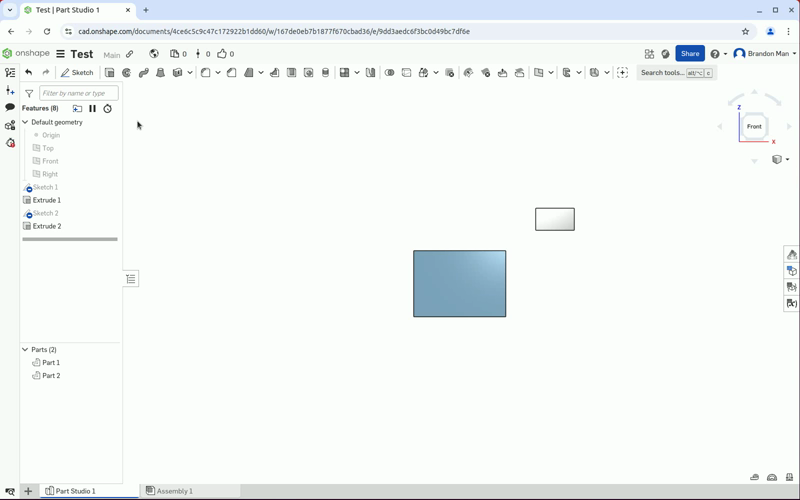
key(left, 2)
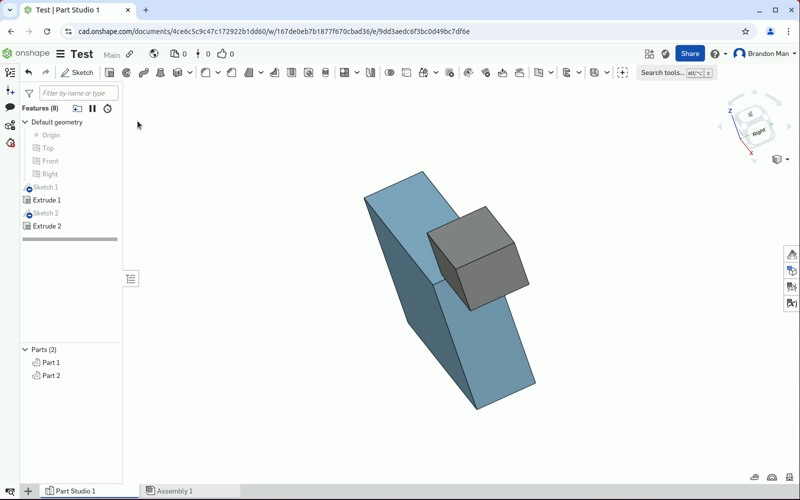
key(down, 2)
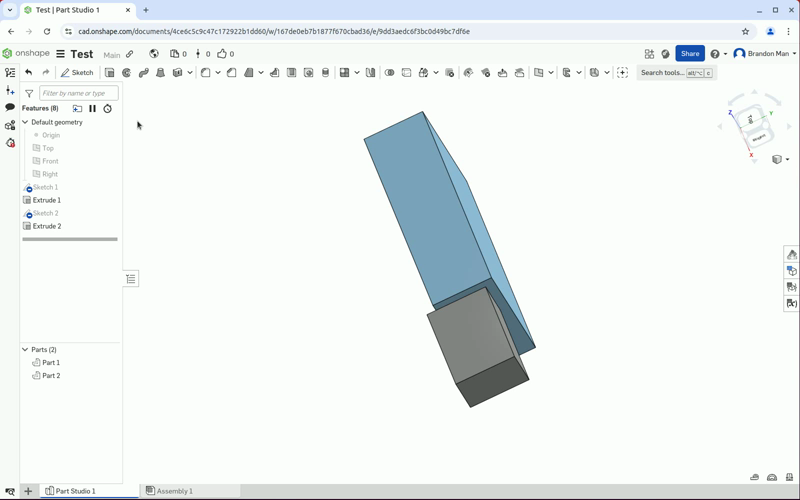
key(up, 2)
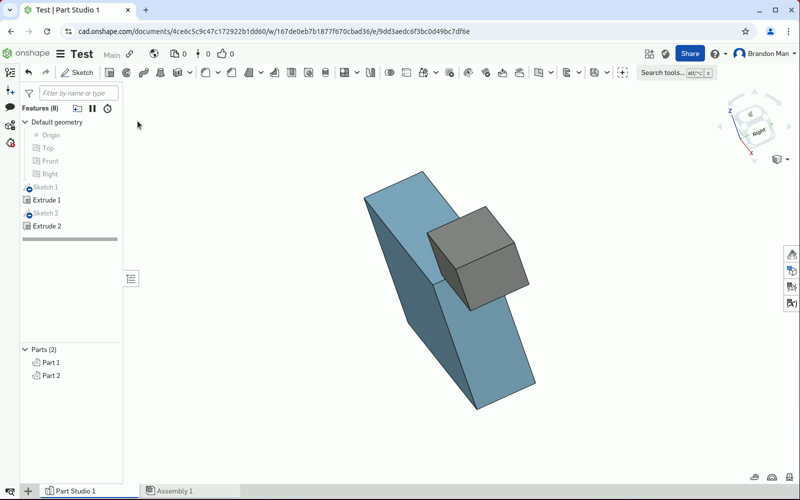
key(right, 2)
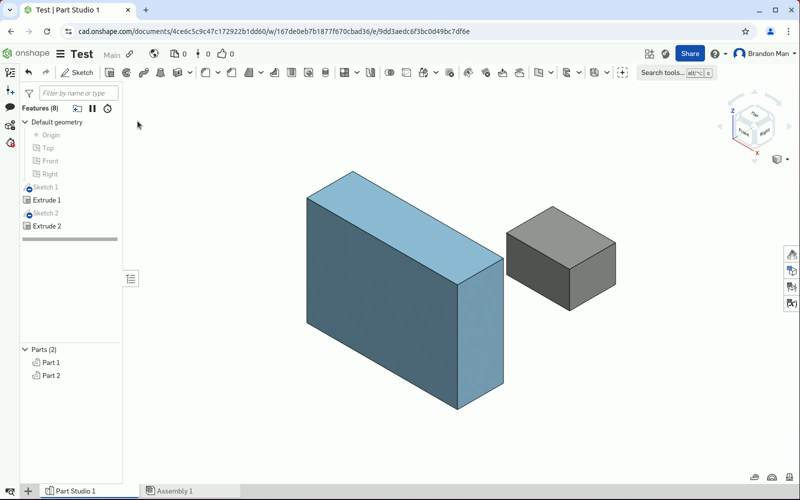
mouse_move(73, 189)
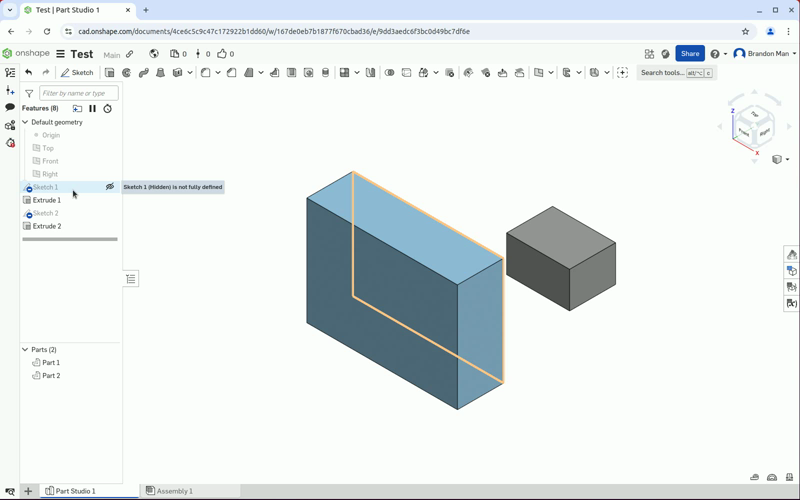
click(73, 189)